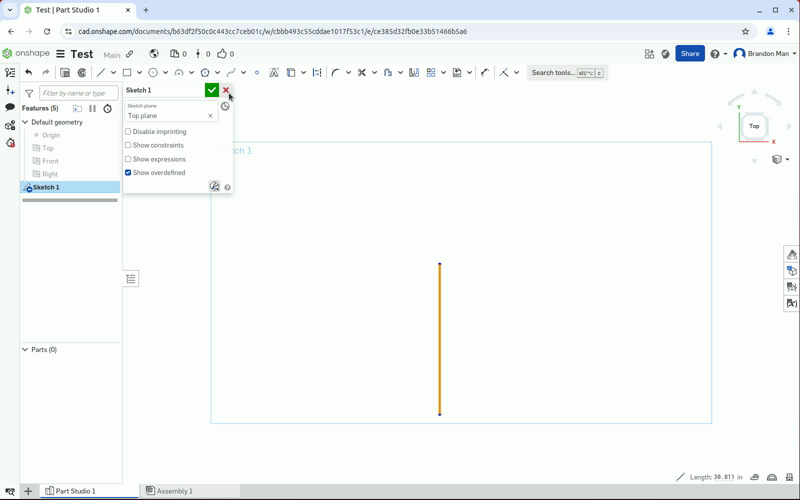
key(shift+h)
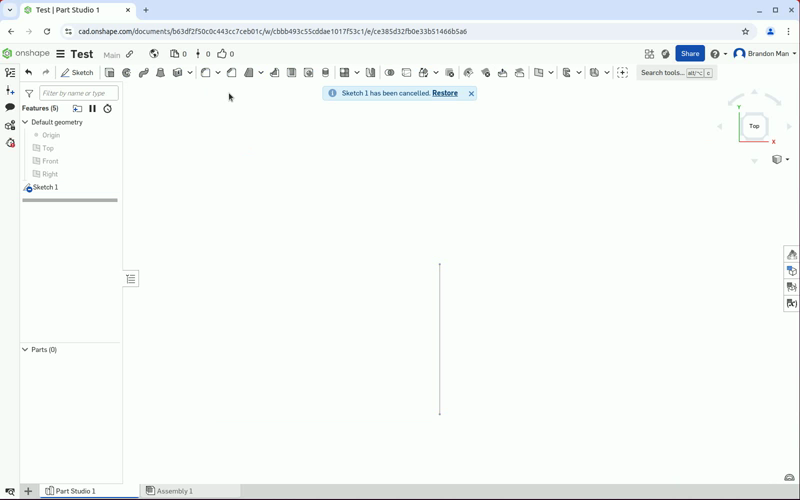
key(shift+s)
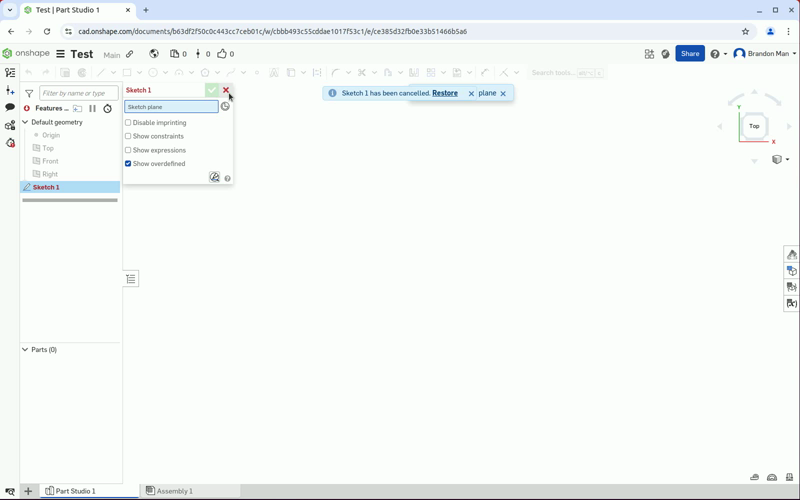
mouse_move(73, 150)
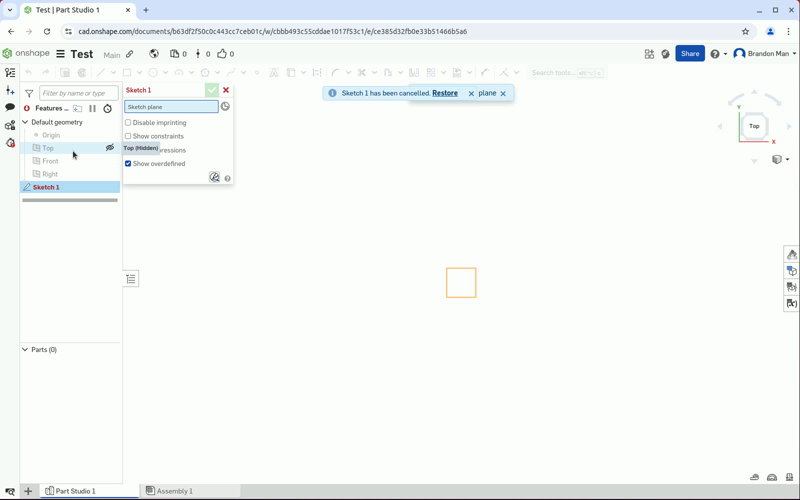
click(73, 150)
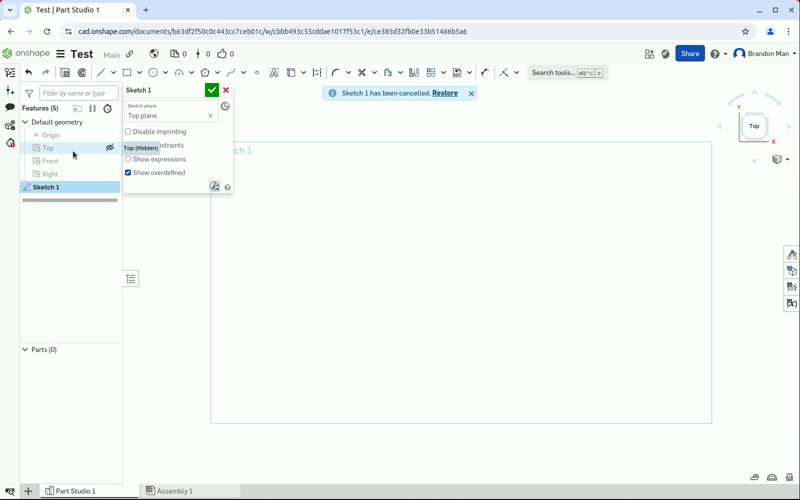
mouse_move(73, 352)
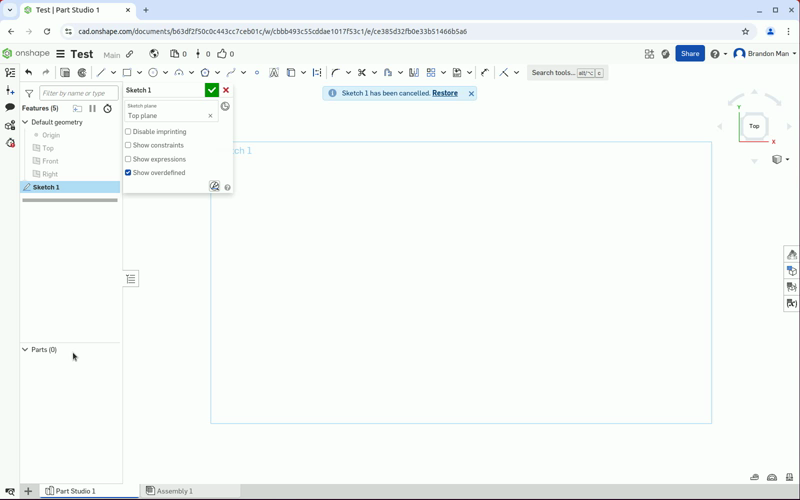
key(y)
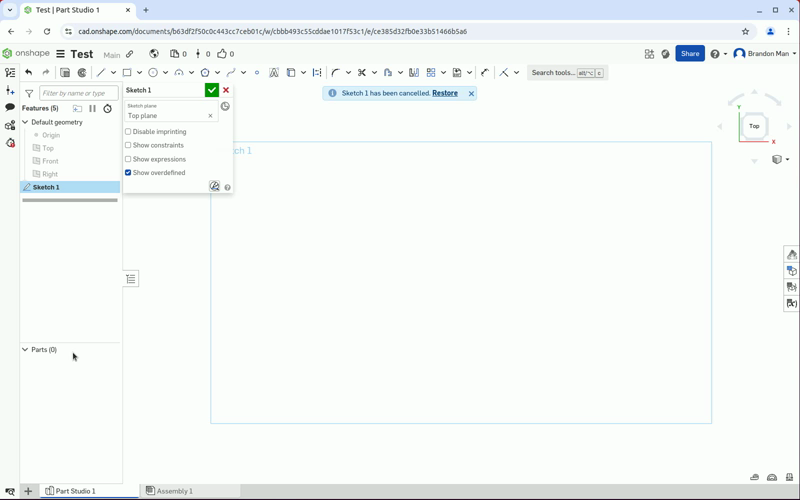
key(c)
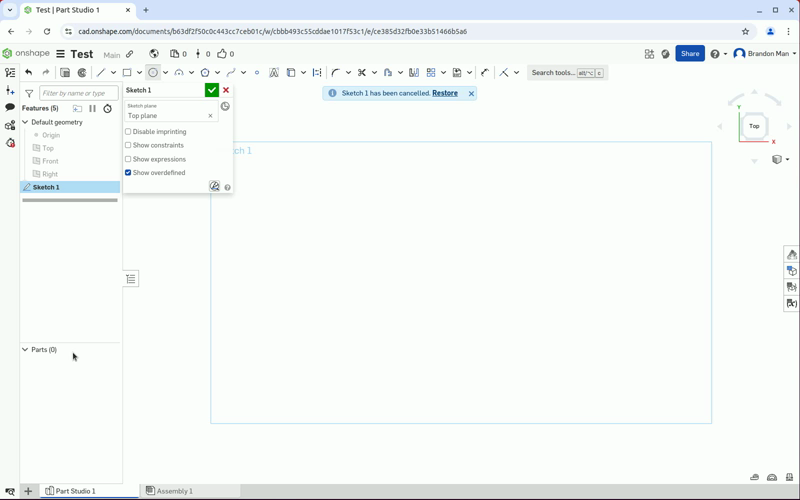
key_down(shift)
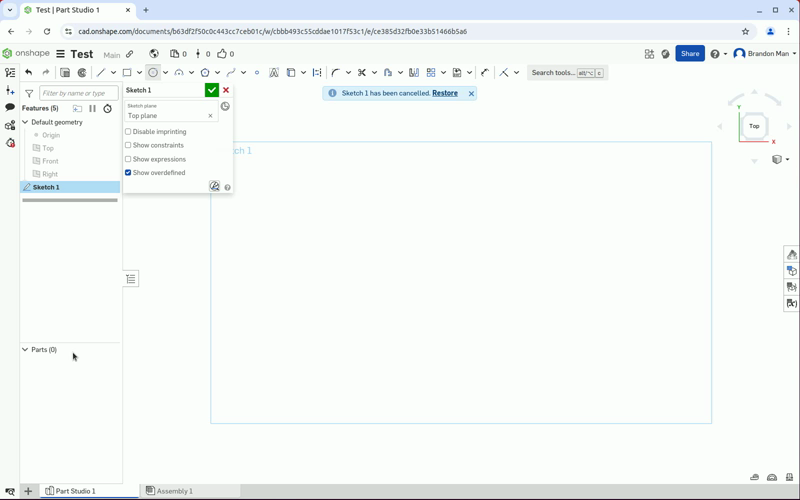
mouse_move(461, 282)
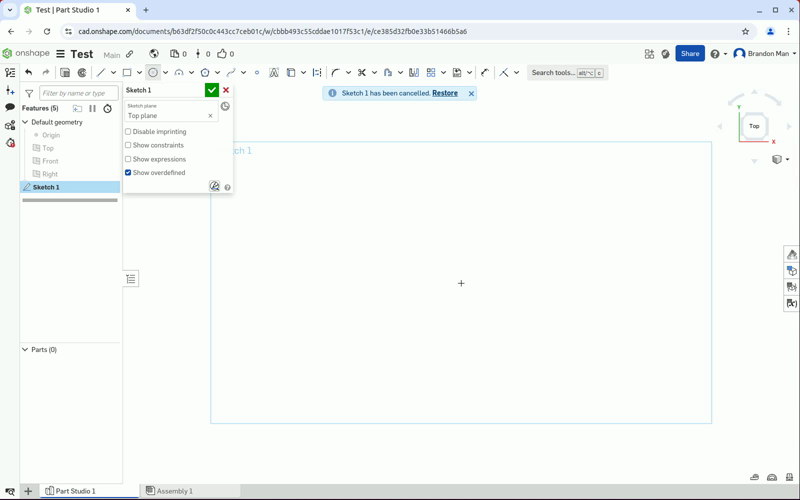
click(461, 282)
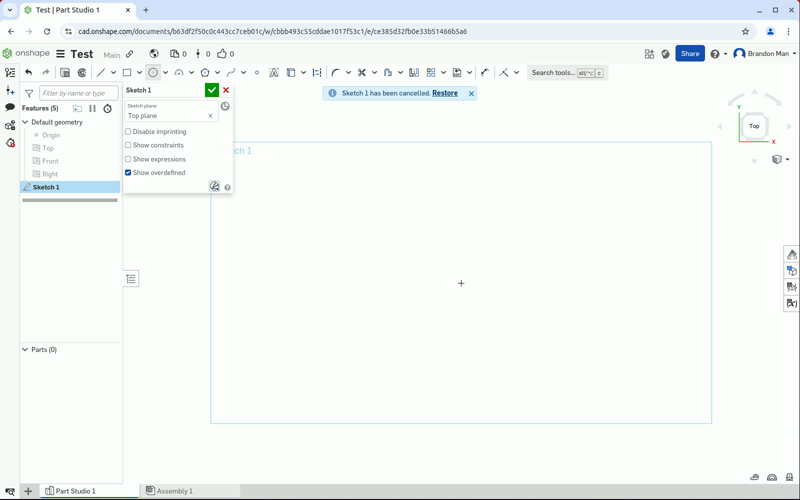
key_up(shift)
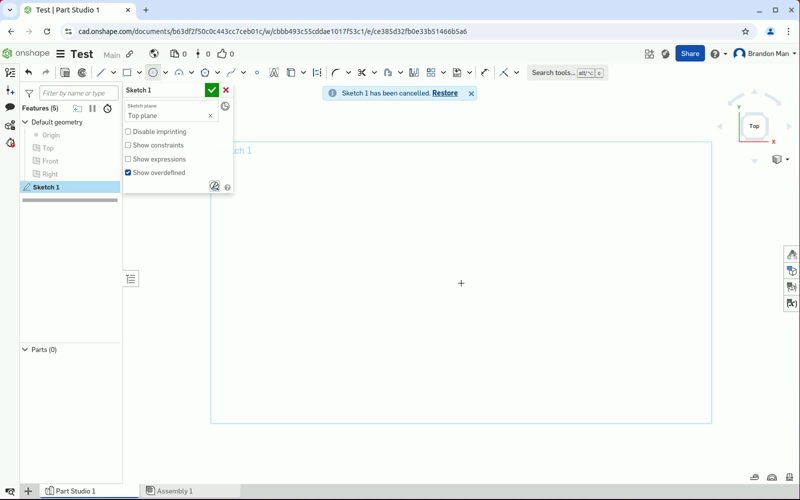
mouse_move(574, 282)
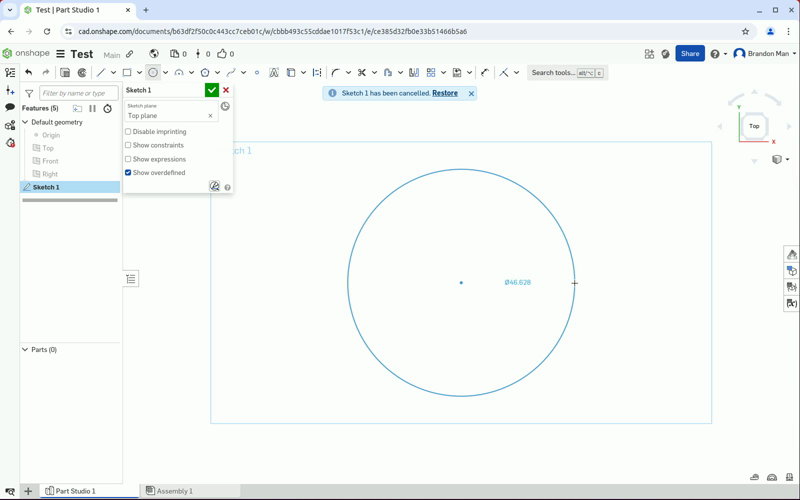
click(574, 282)
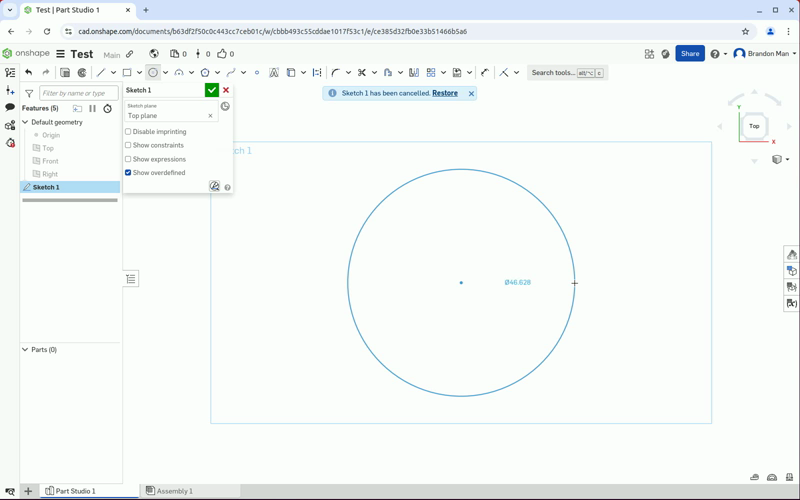
key(esc)
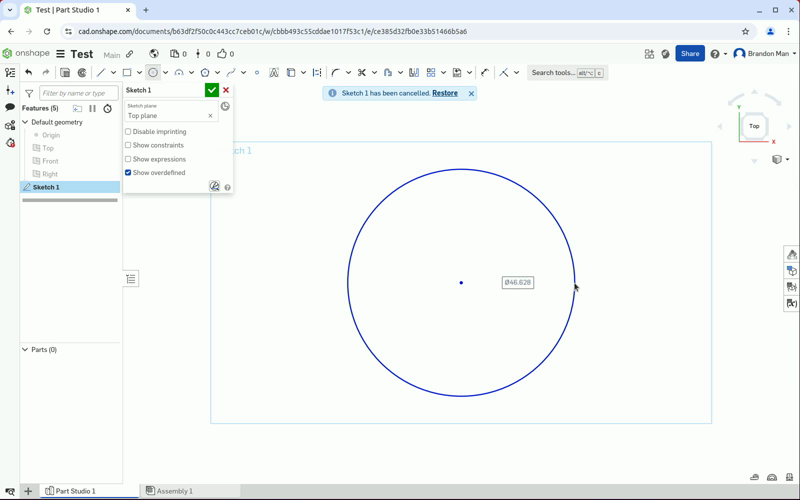
key(c)
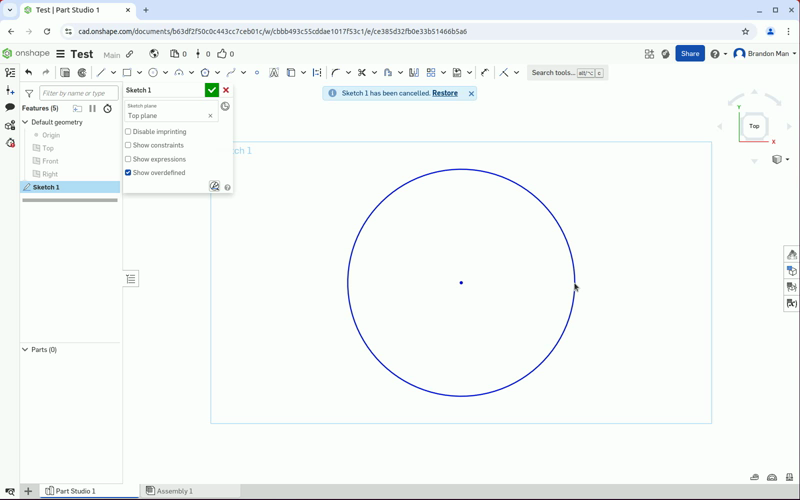
key_down(shift)
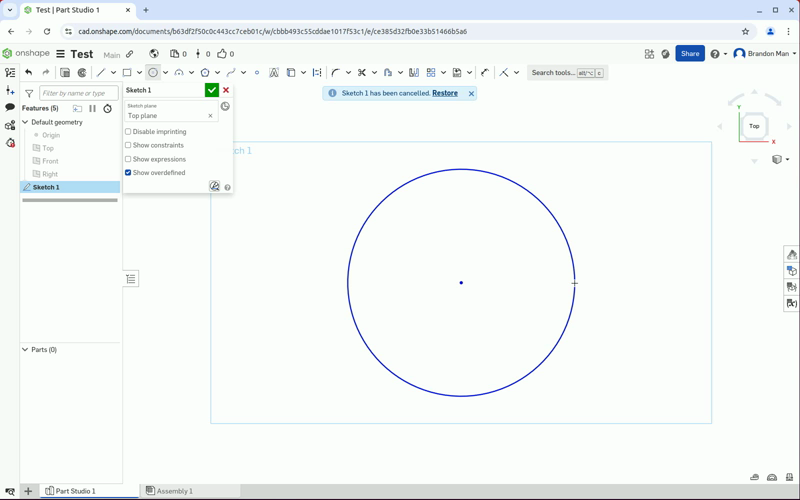
mouse_move(461, 282)
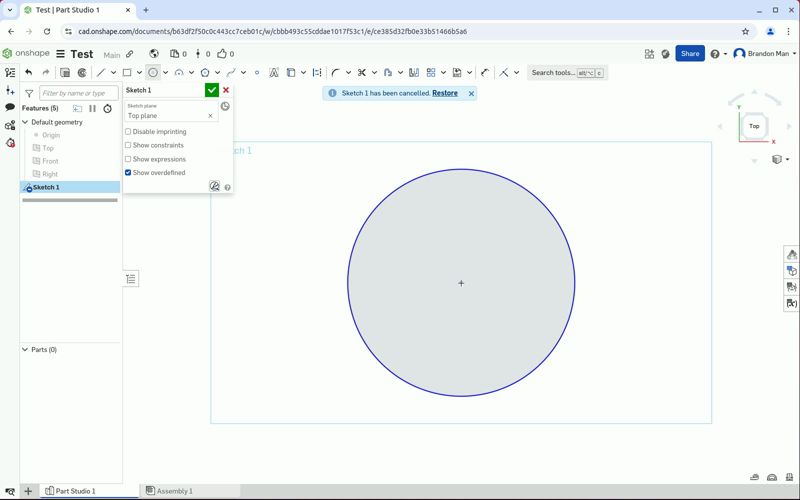
click(461, 282)
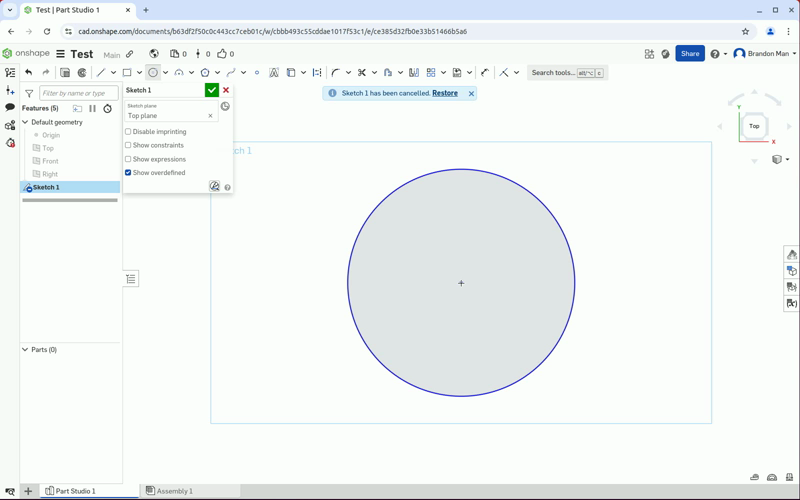
key_up(shift)
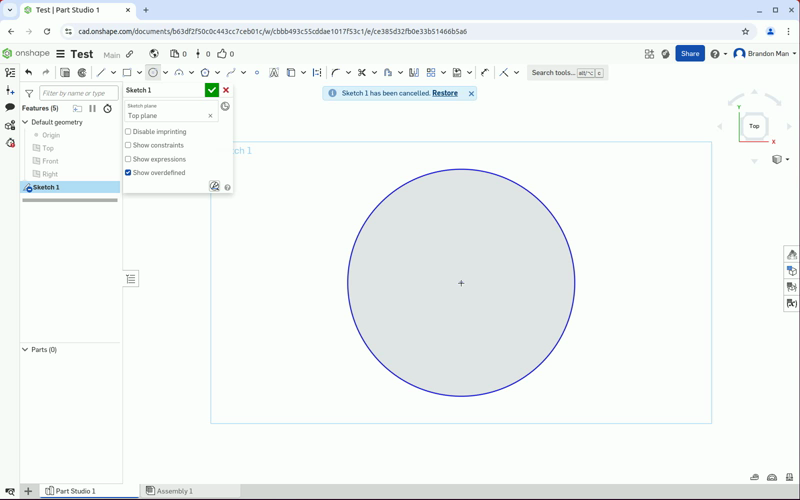
mouse_move(517, 282)
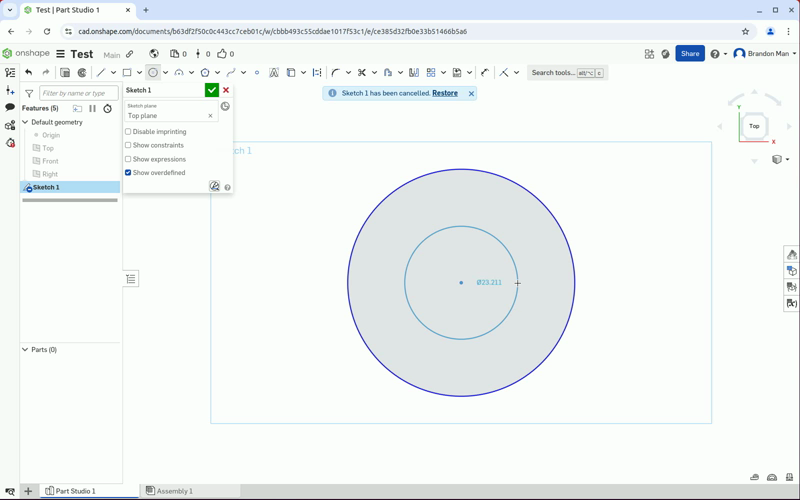
click(517, 282)
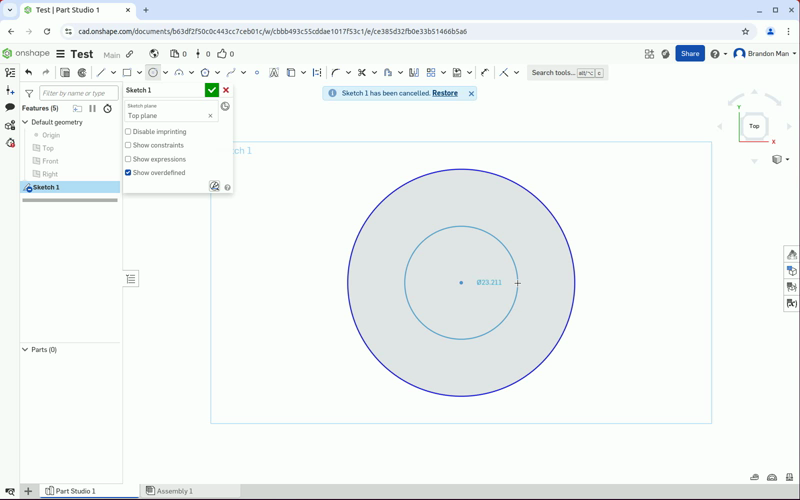
key(esc)
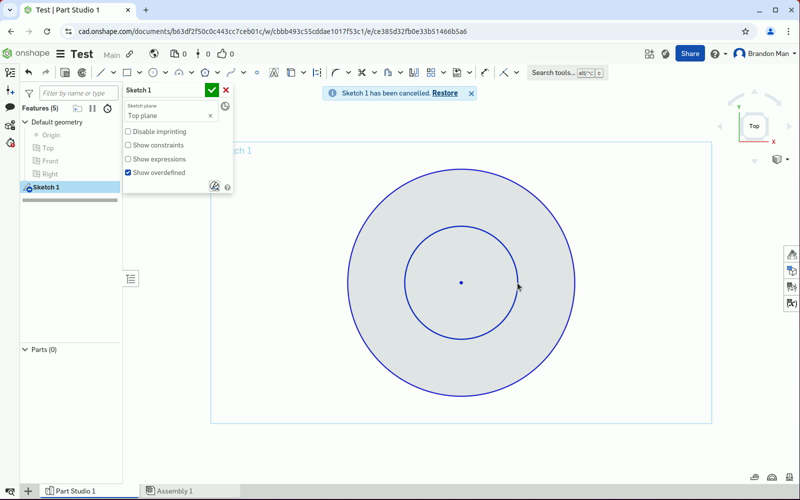
mouse_move(384, 263)
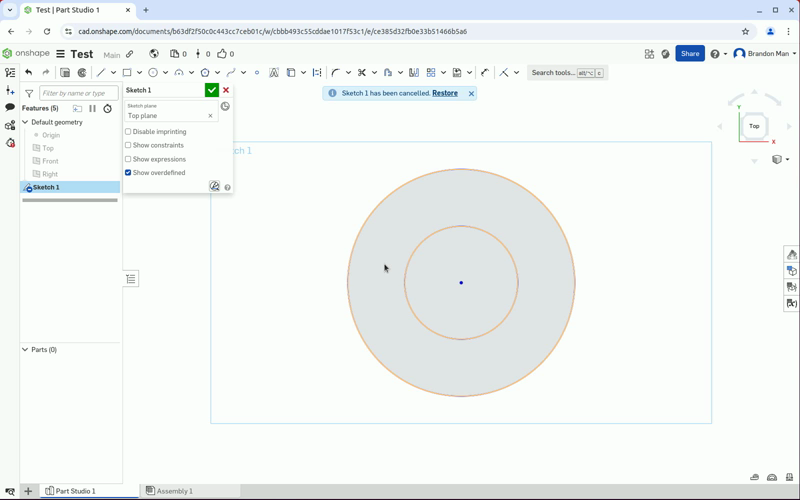
click(384, 263)
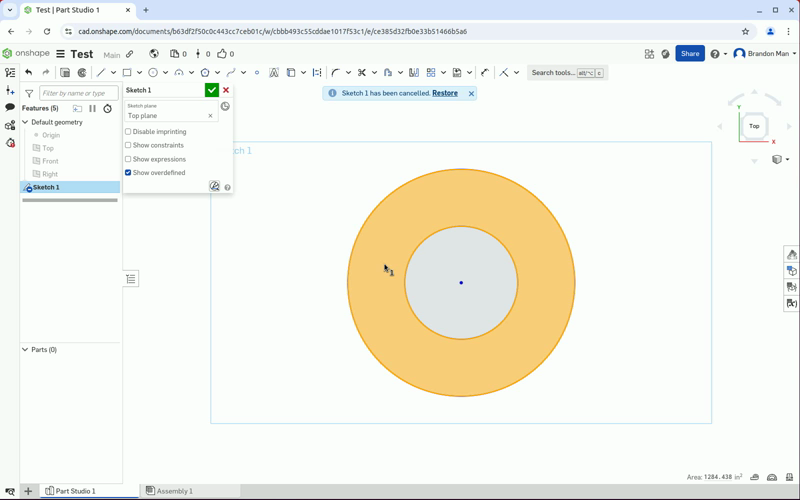
mouse_move(73, 352)
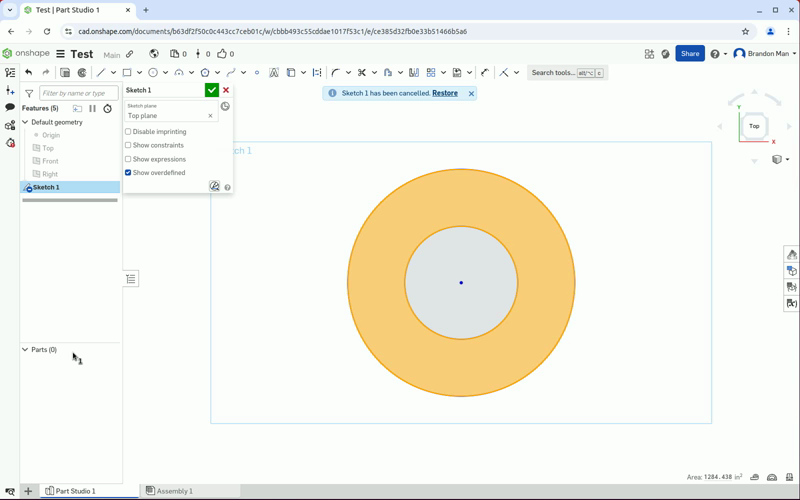
key(shift+y)
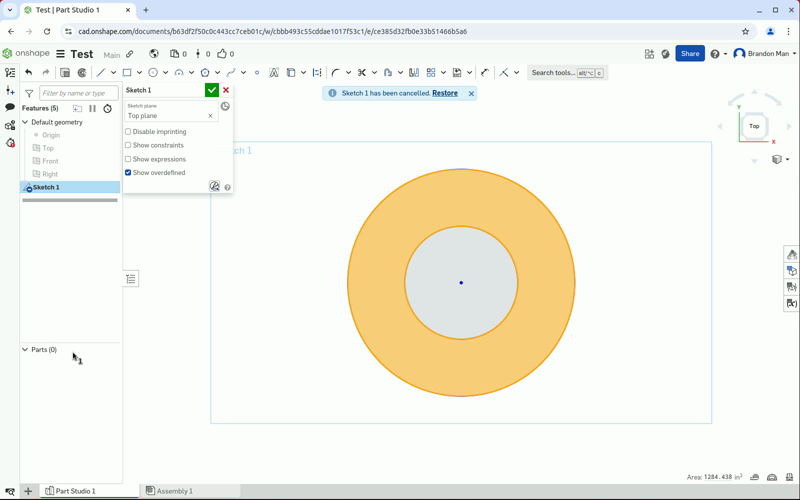
key(shift+e)
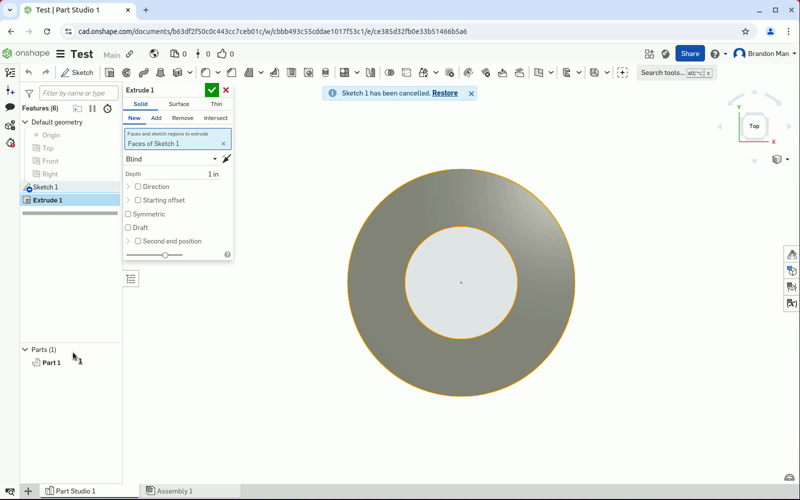
mouse_move(143, 106)
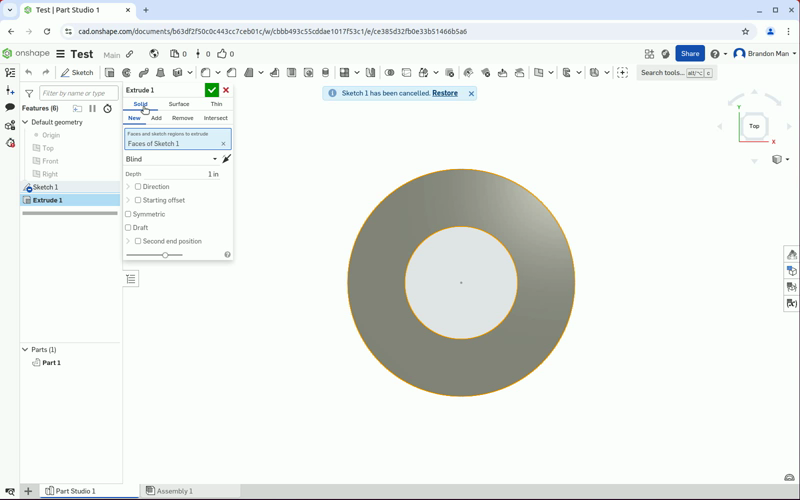
click(143, 106)
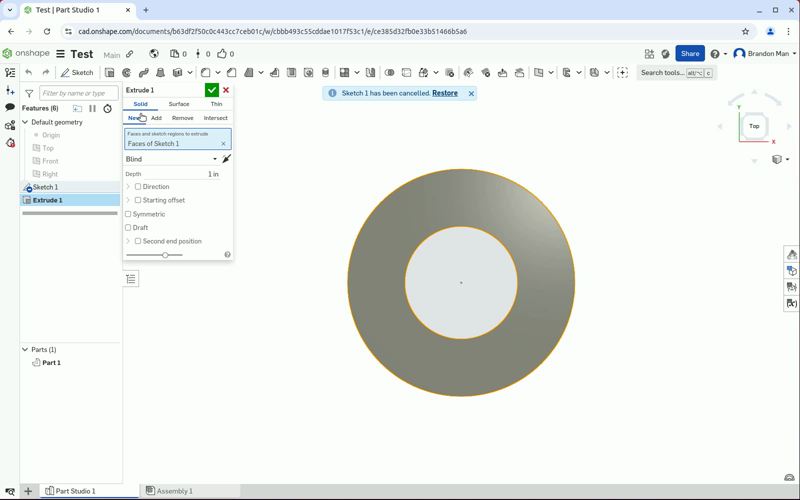
mouse_move(137, 120)
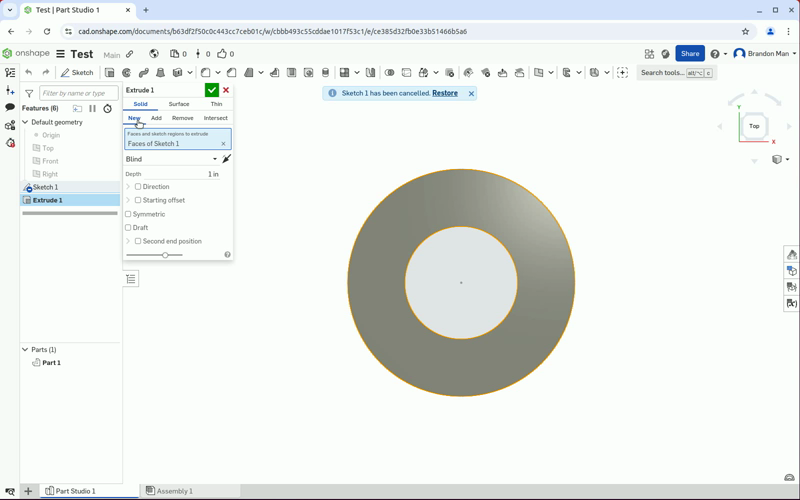
click(137, 120)
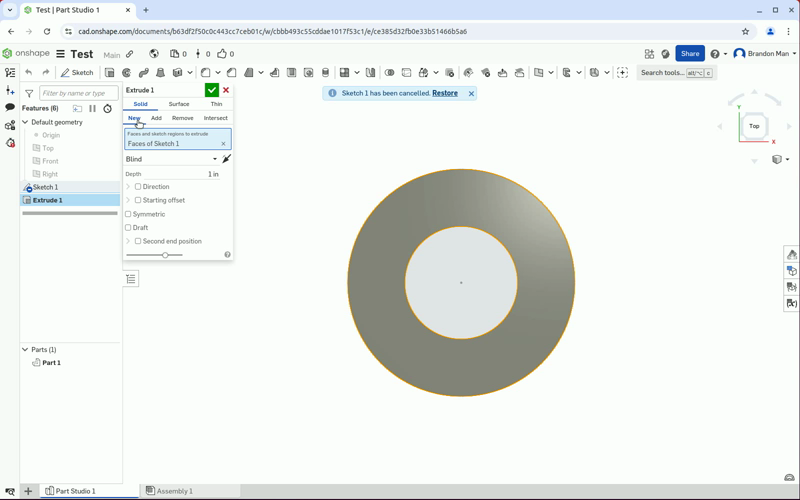
key(tab, 4)
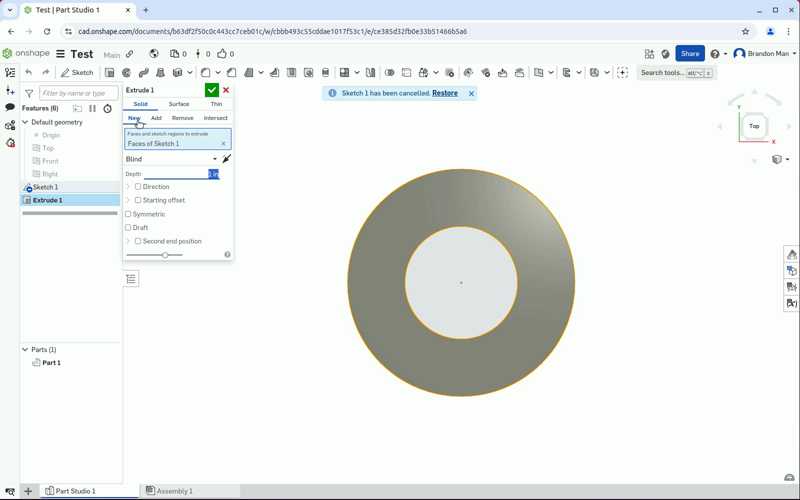
text(1.204)
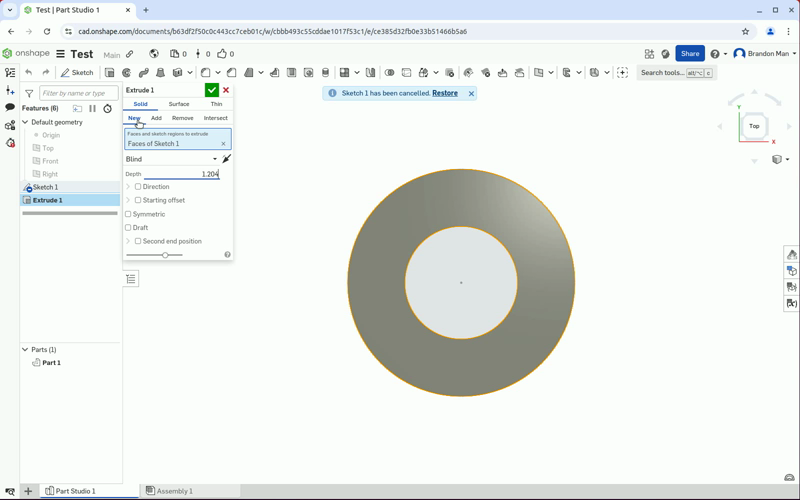
key(enter)
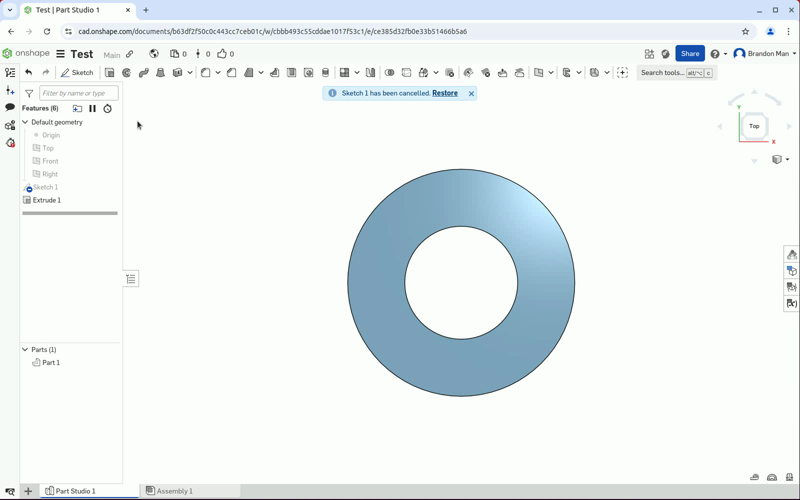
key(shift+h)
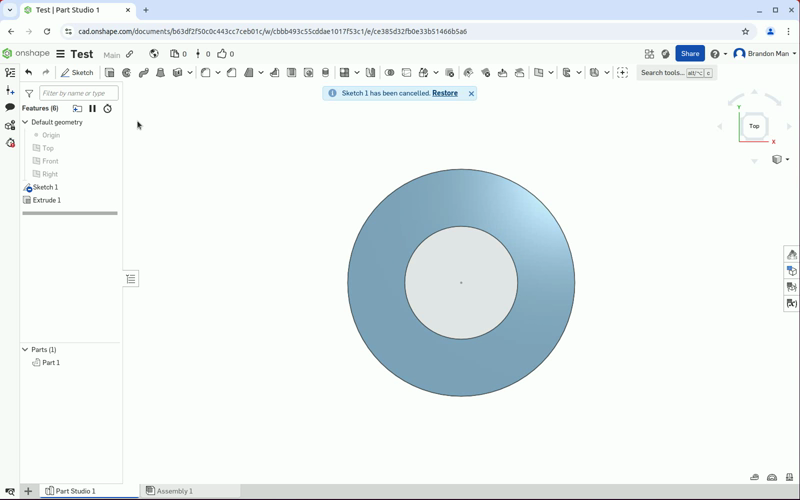
key(shift+h)
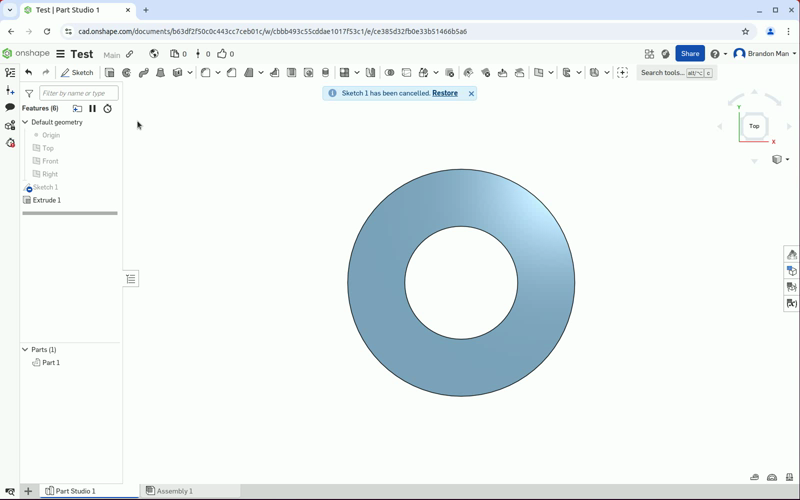
mouse_move(73, 189)
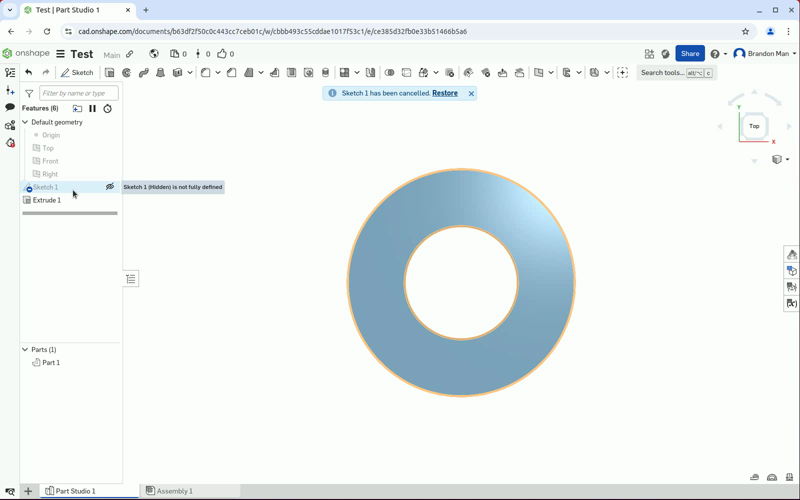
click(73, 189)
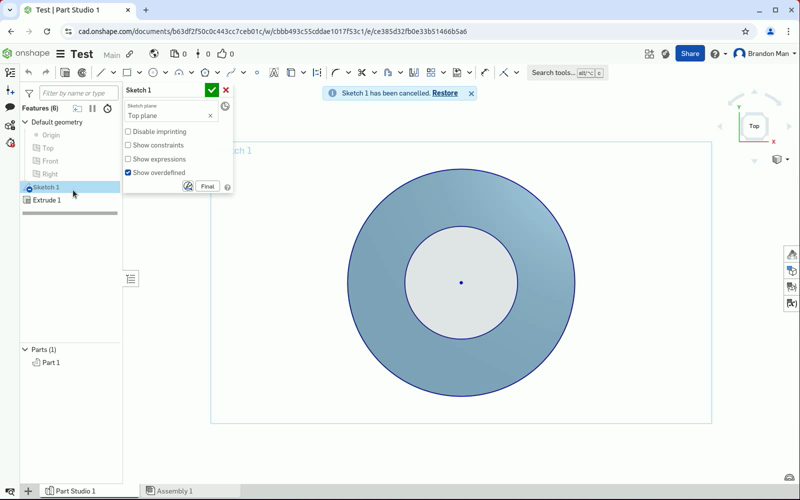
mouse_move(229, 92)
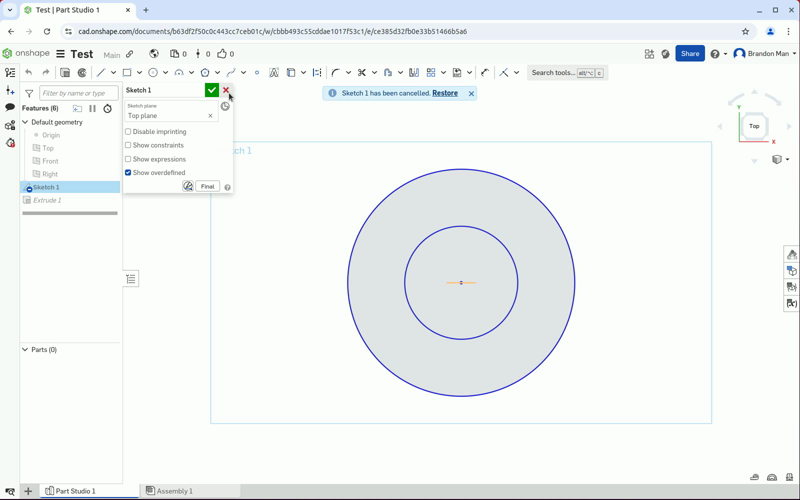
click(229, 92)
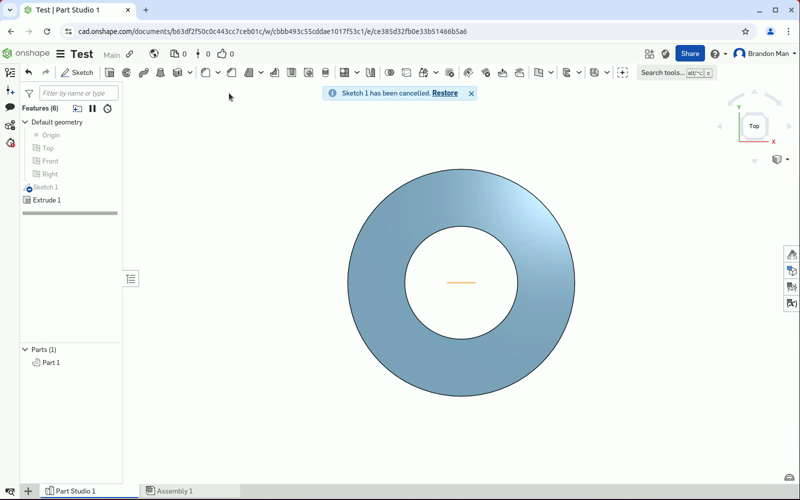
mouse_move(541, 75)
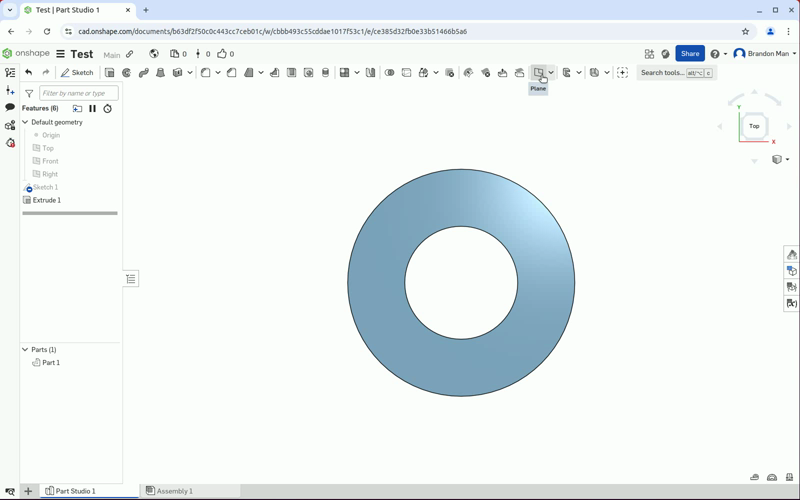
click(541, 75)
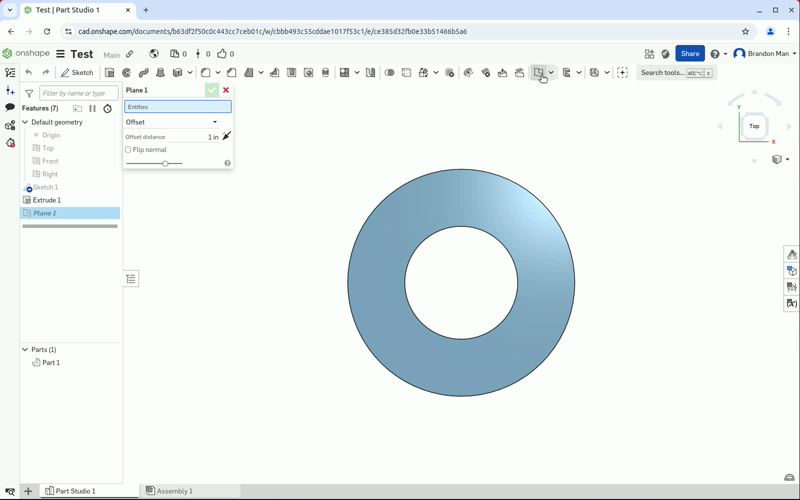
mouse_move(73, 150)
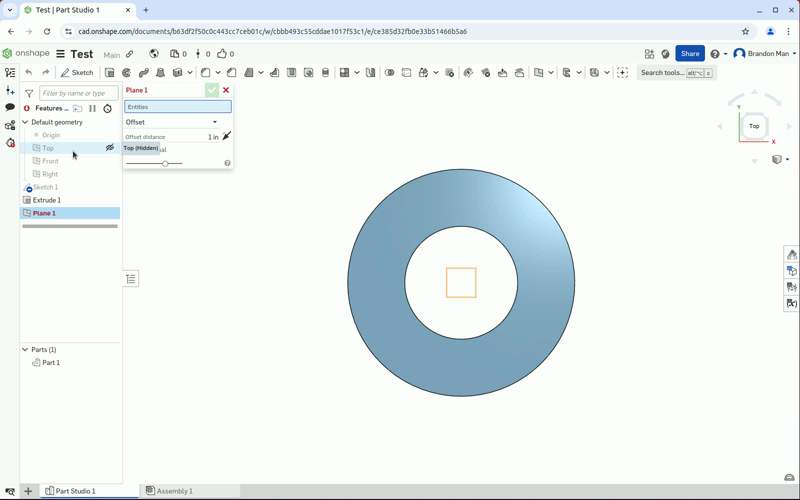
click(73, 150)
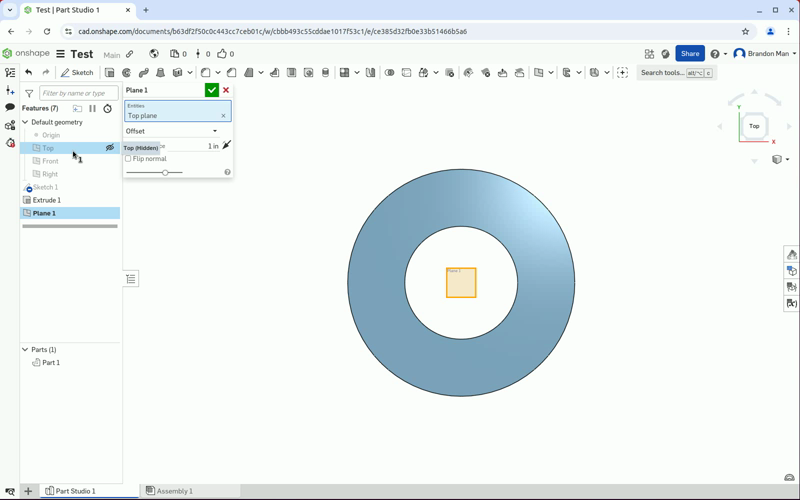
key(tab, 2)
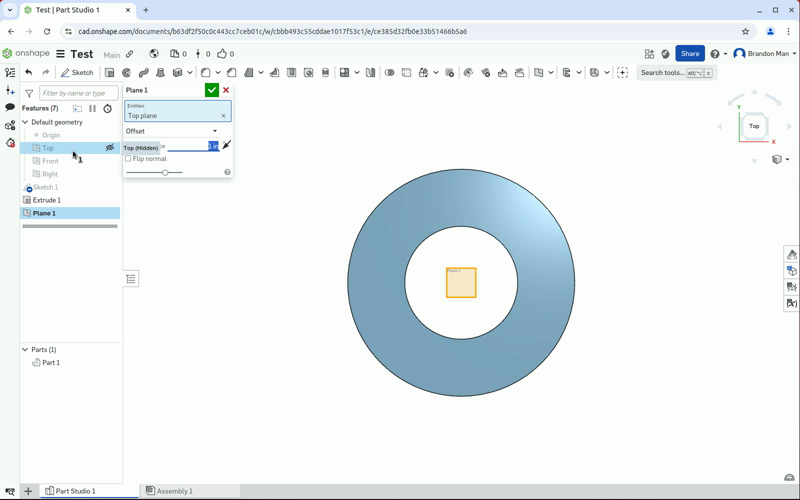
text(1.202)
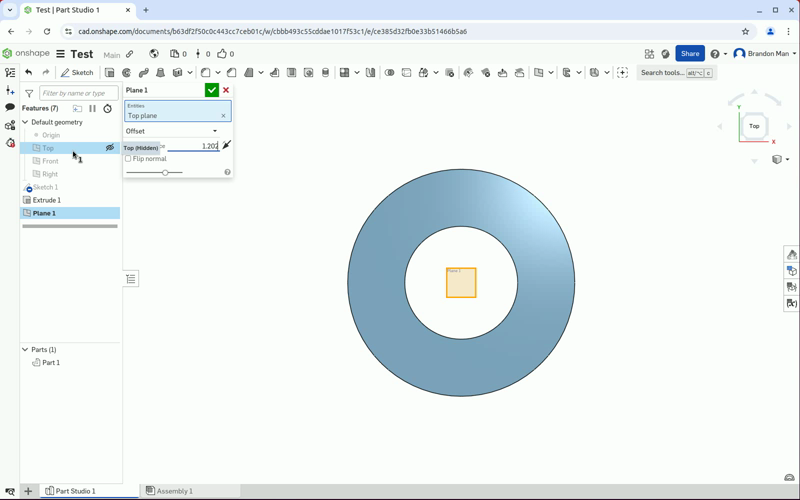
key(enter, 2)
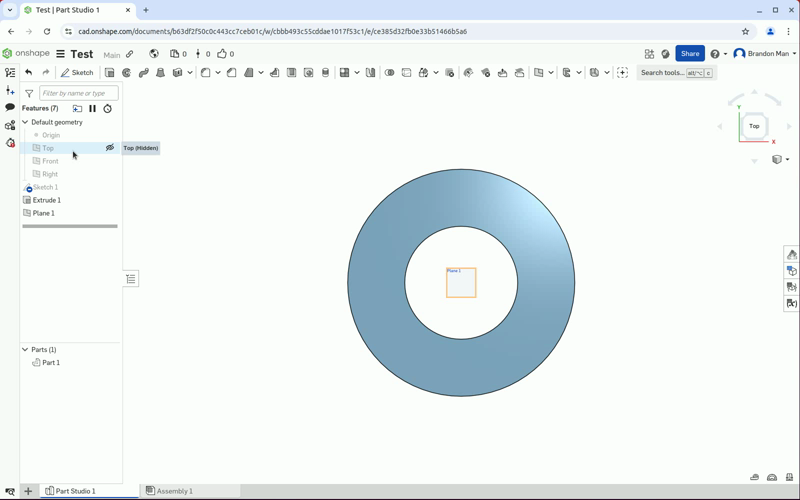
key(shift+s)
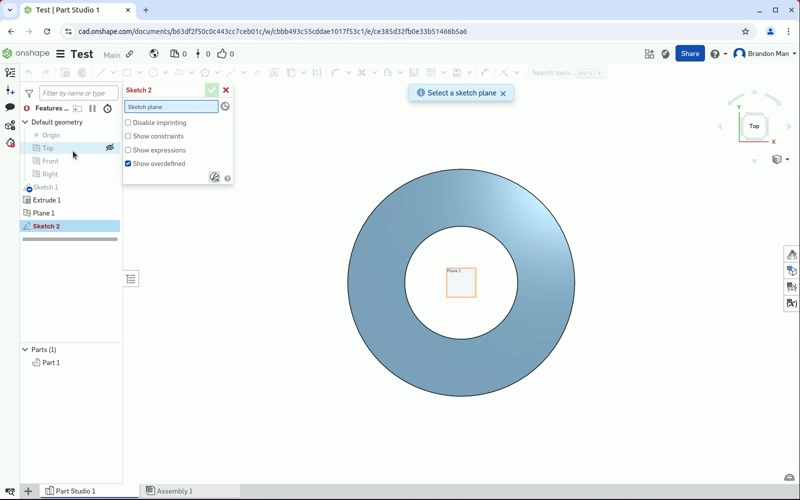
mouse_move(73, 215)
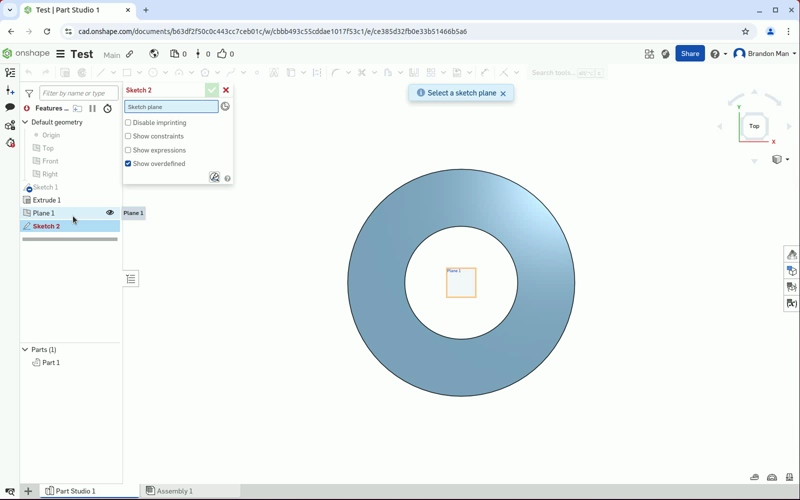
click(73, 215)
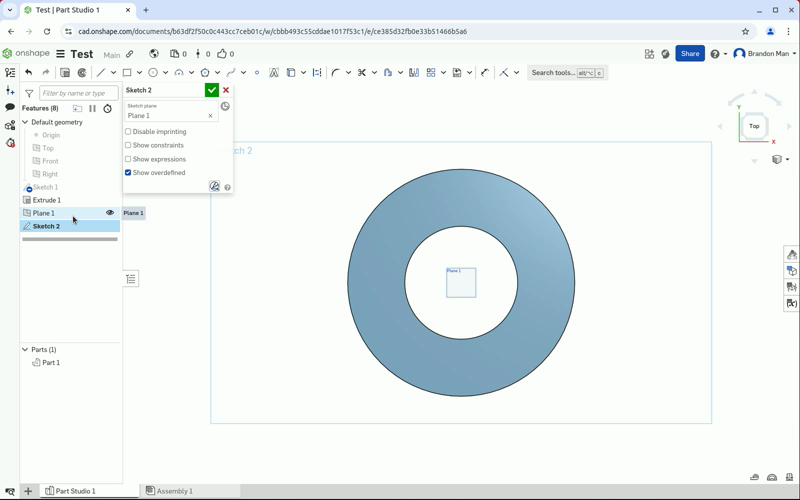
mouse_move(73, 352)
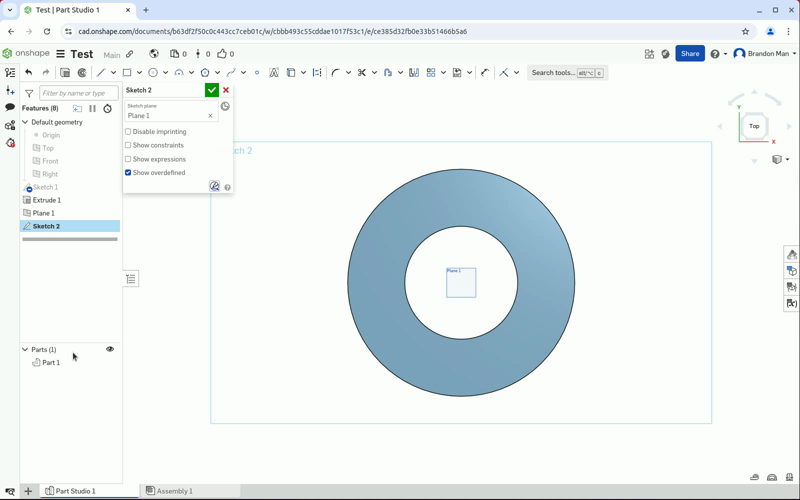
key(y)
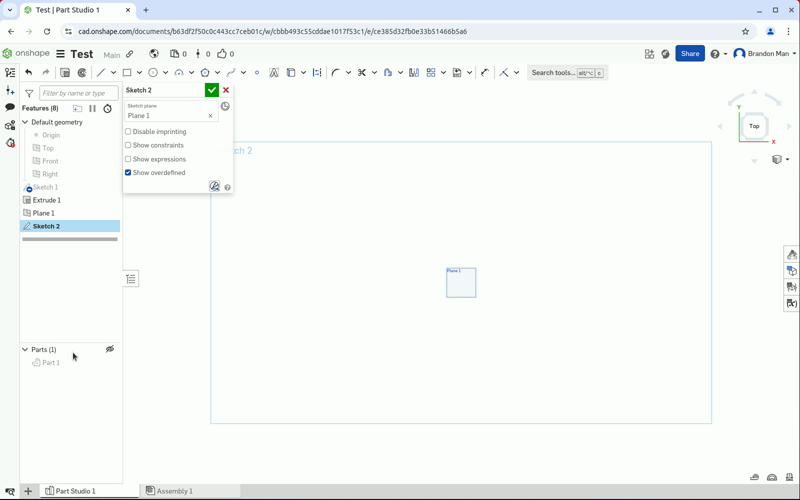
key(c)
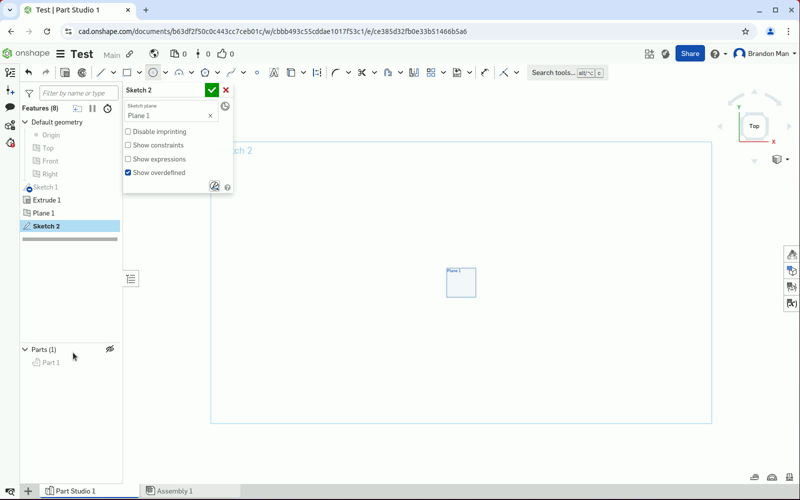
key_down(shift)
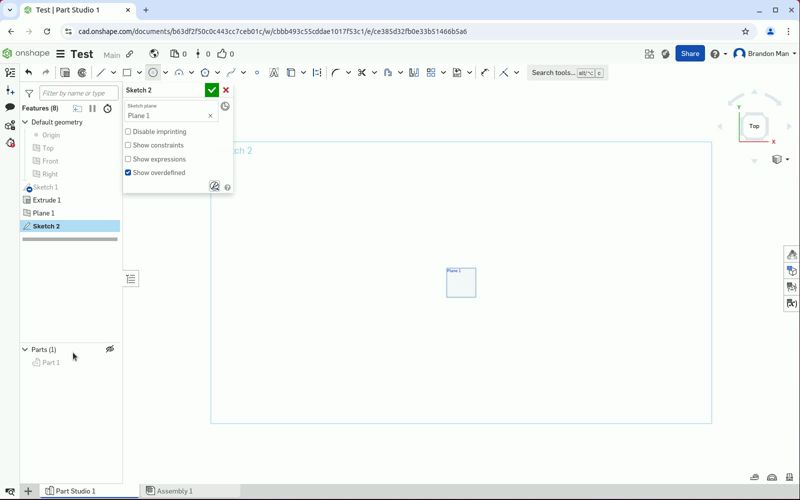
mouse_move(461, 282)
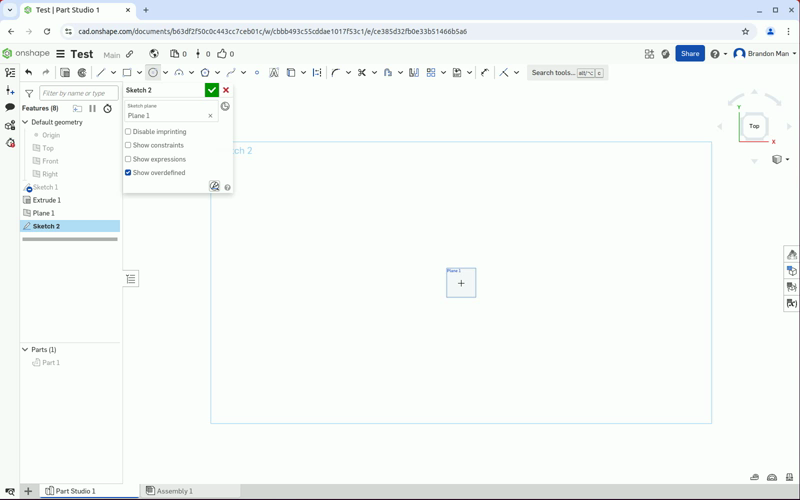
click(461, 282)
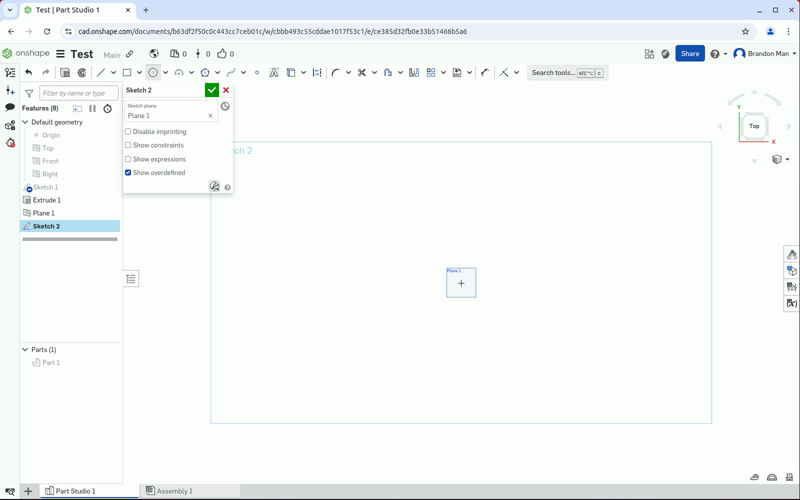
key_up(shift)
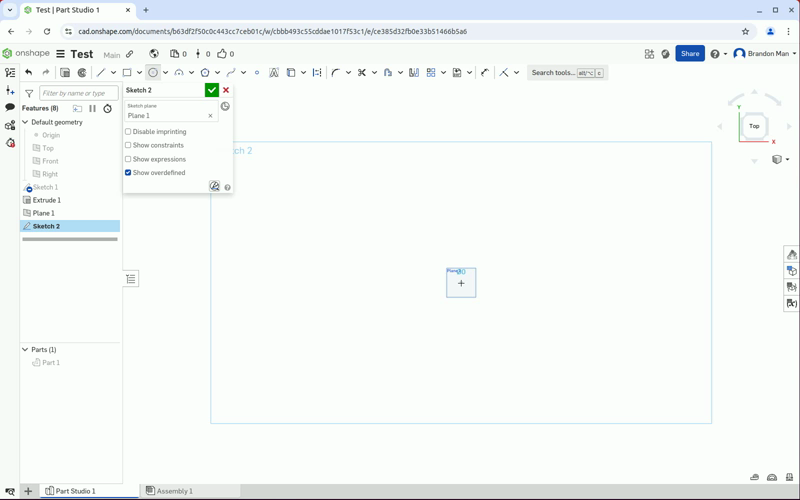
mouse_move(524, 282)
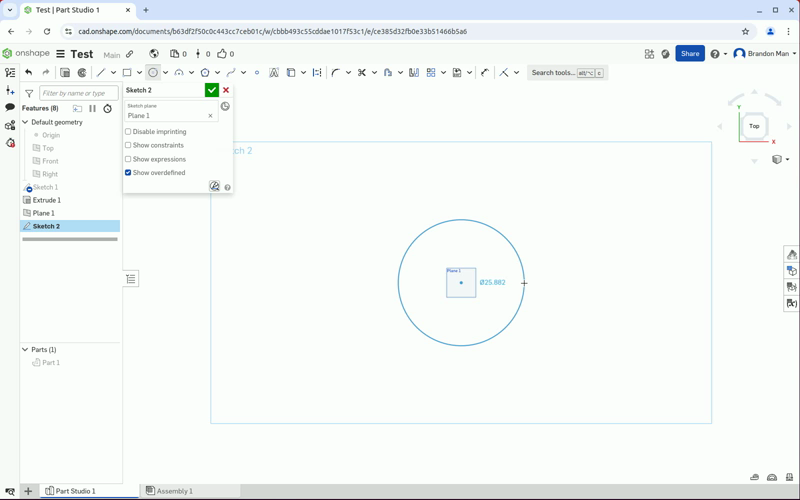
click(524, 282)
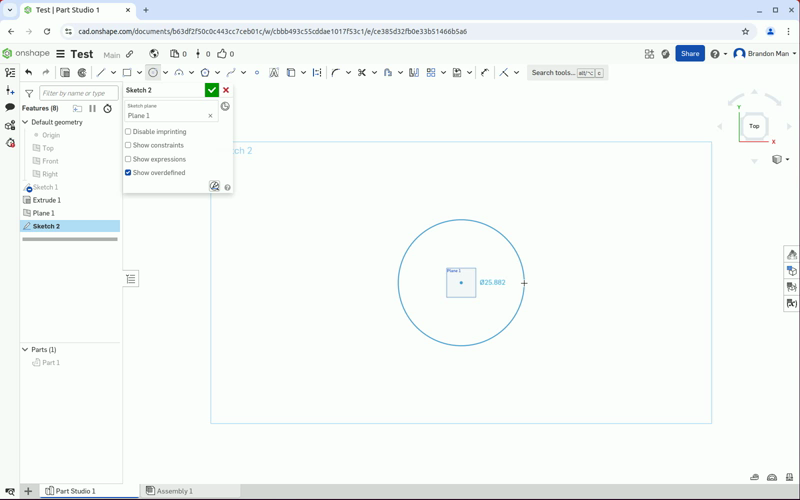
key(esc)
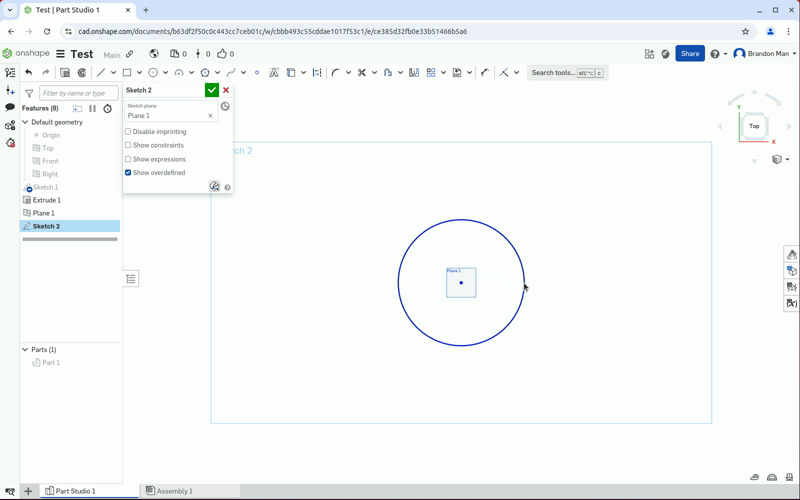
key(c)
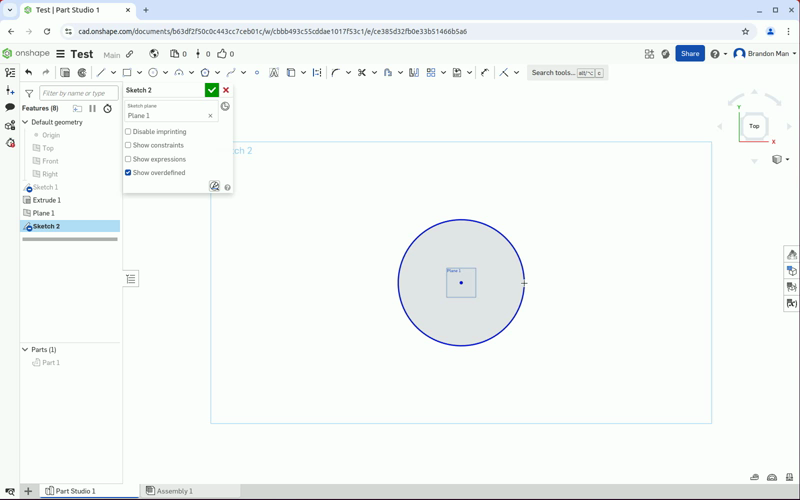
key_down(shift)
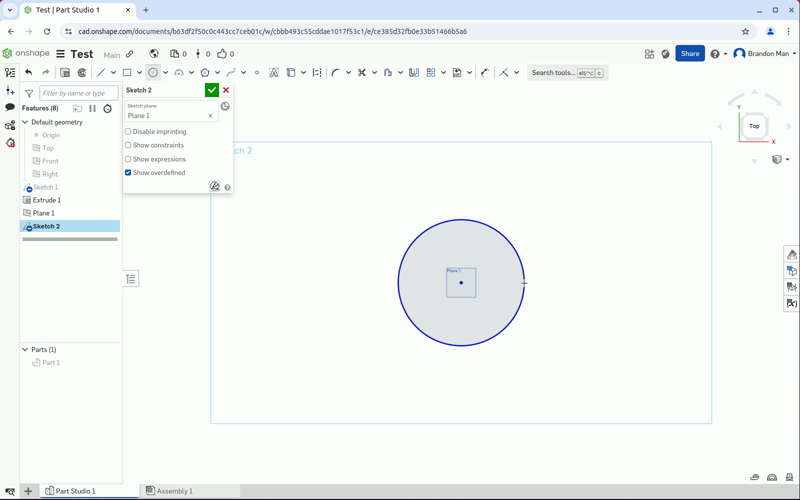
mouse_move(461, 282)
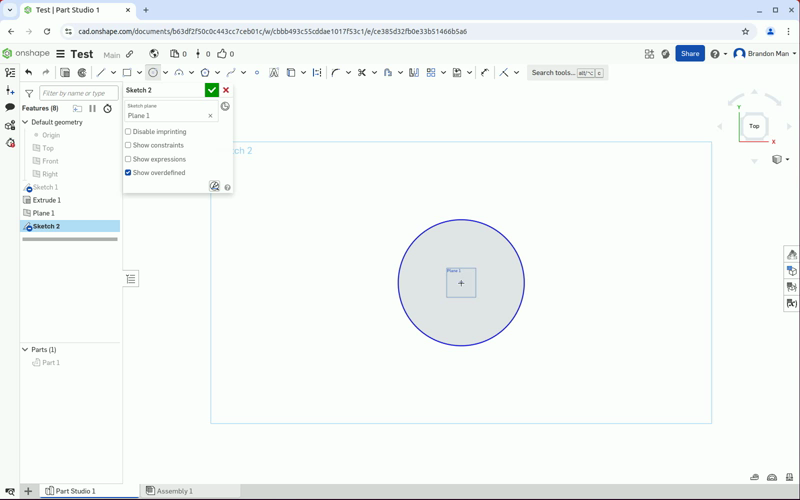
click(461, 282)
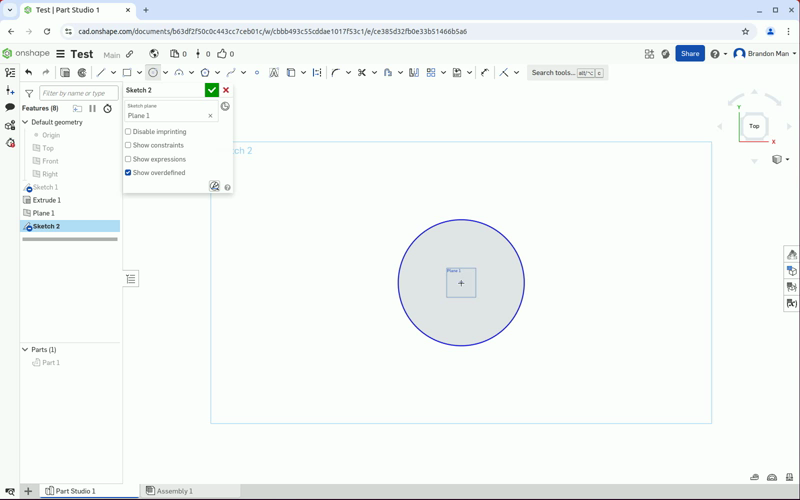
key_up(shift)
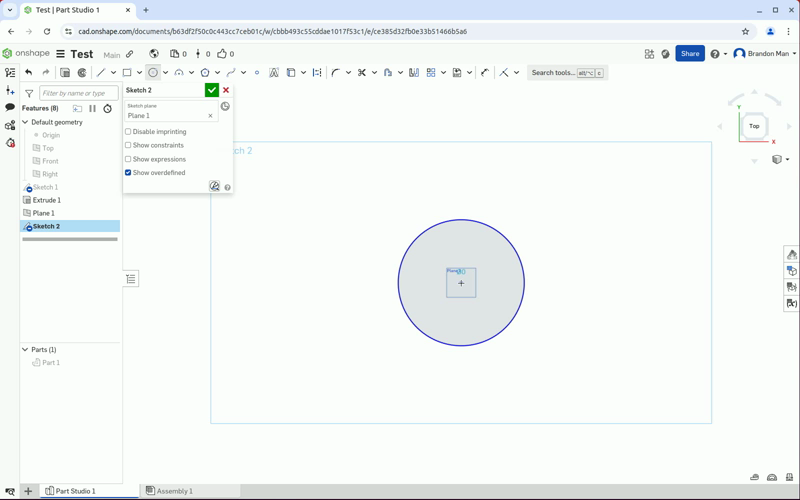
mouse_move(517, 282)
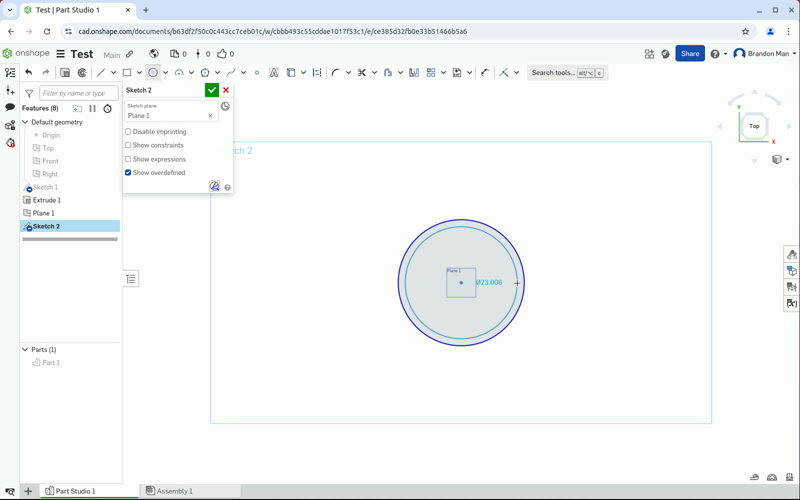
click(517, 282)
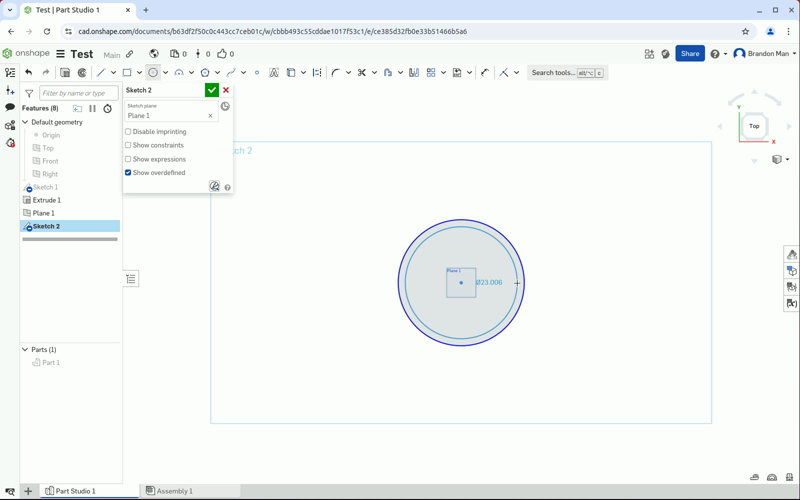
key(esc)
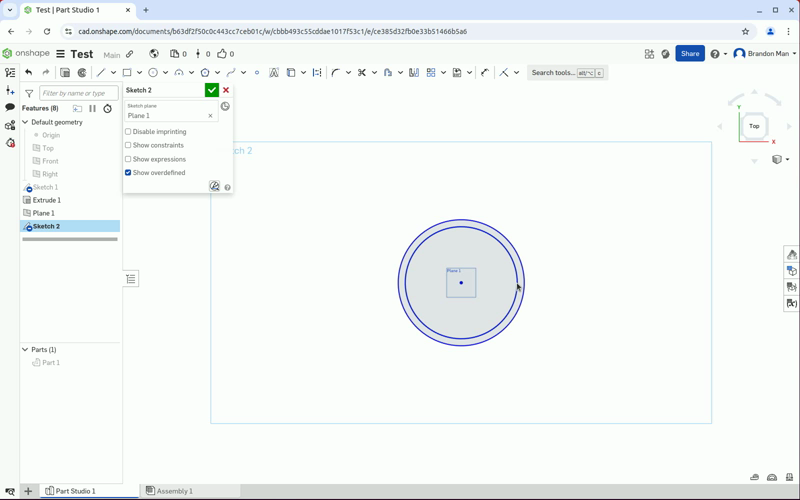
mouse_move(521, 290)
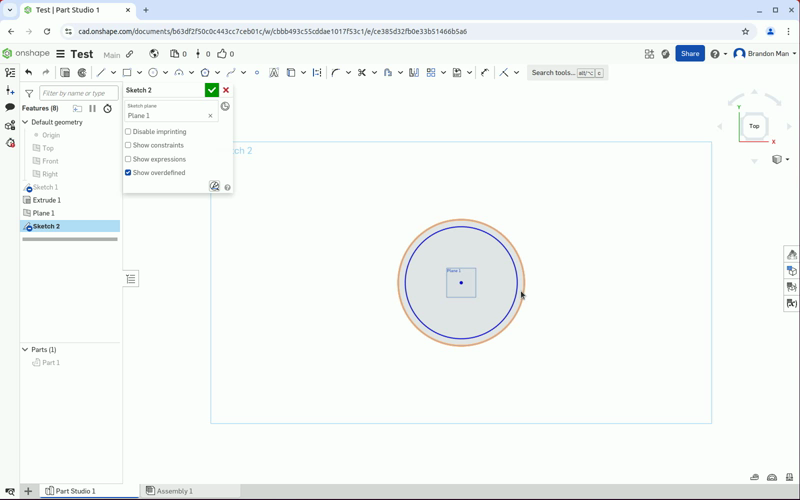
click(521, 290)
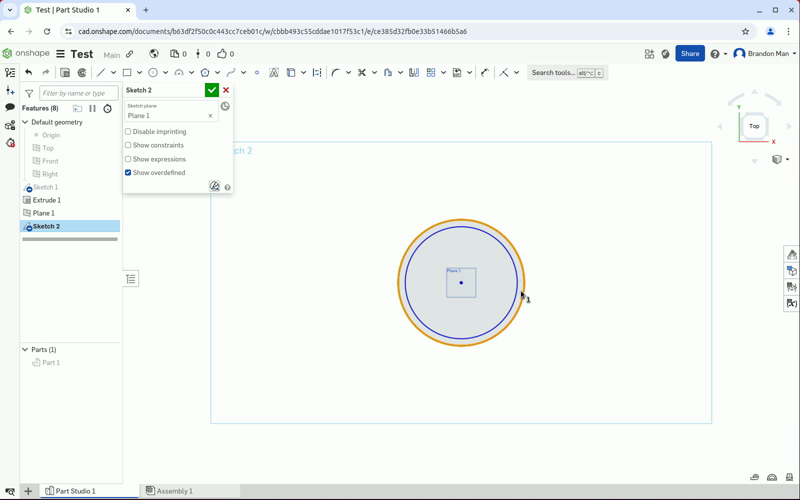
mouse_move(73, 352)
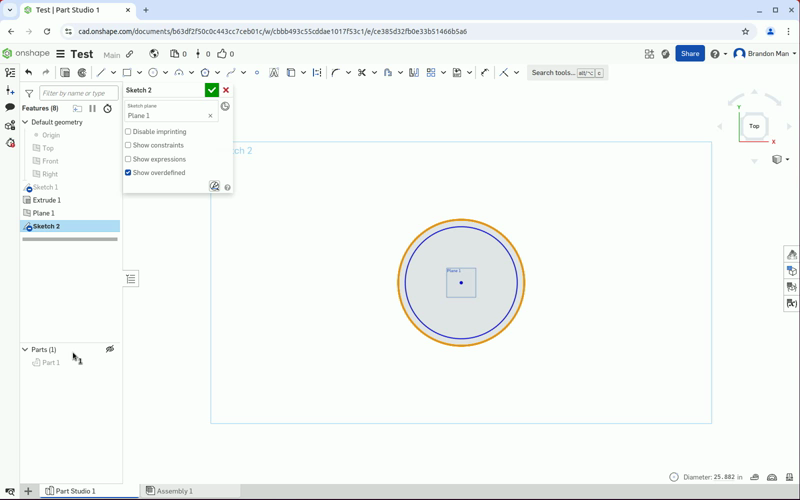
key(shift+y)
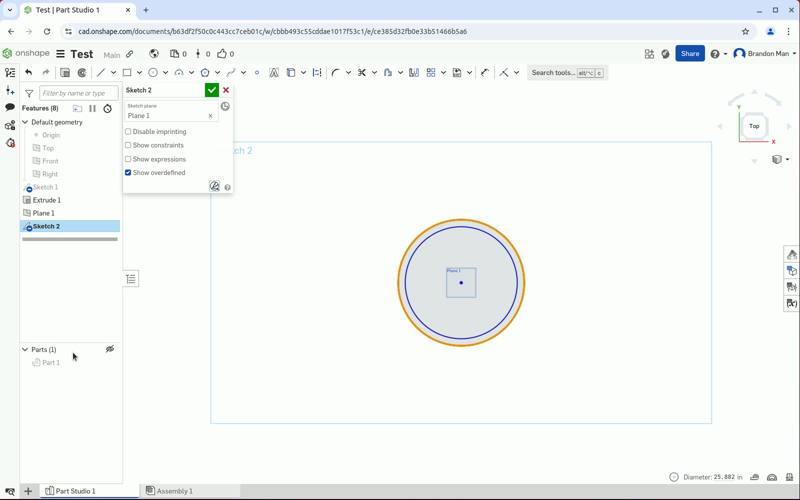
key(shift+e)
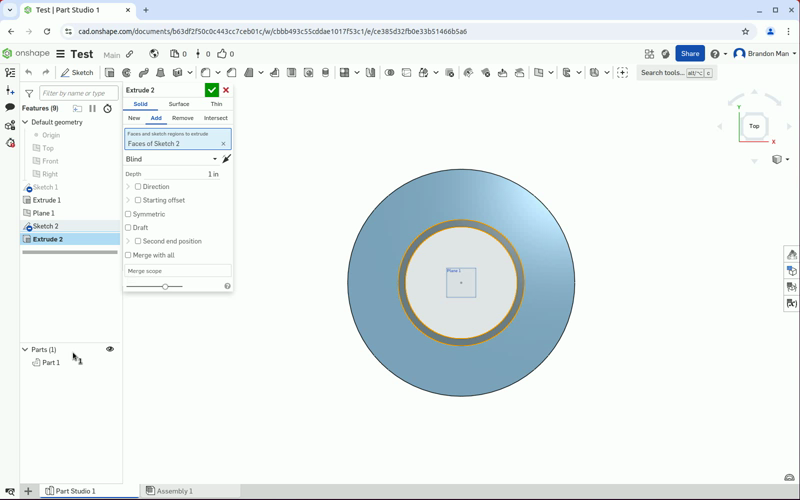
mouse_move(143, 106)
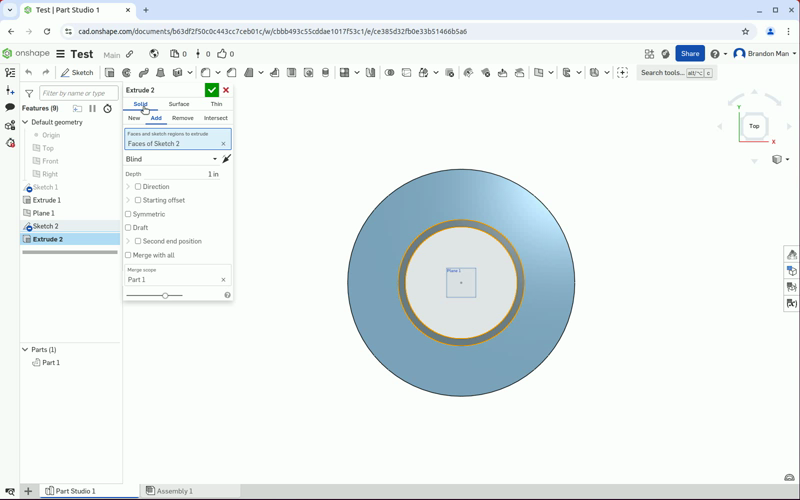
click(143, 106)
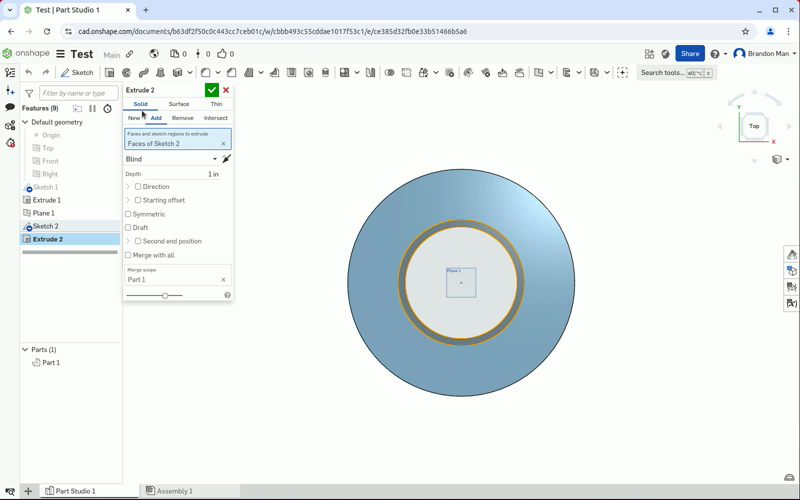
mouse_move(137, 120)
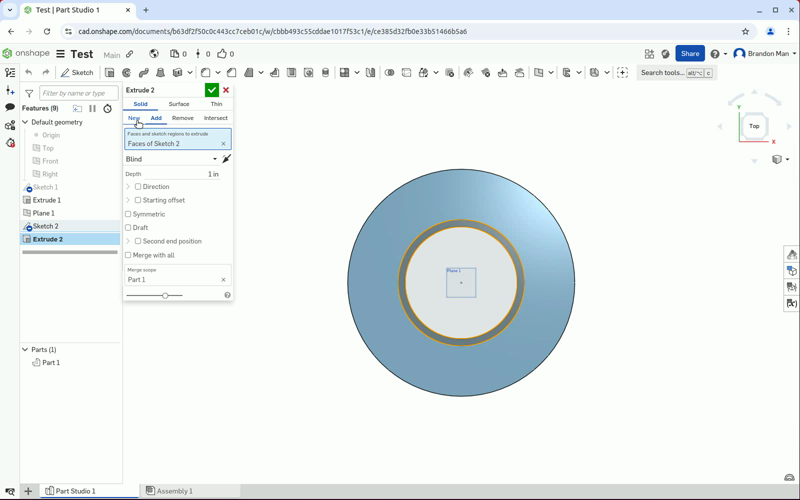
click(137, 120)
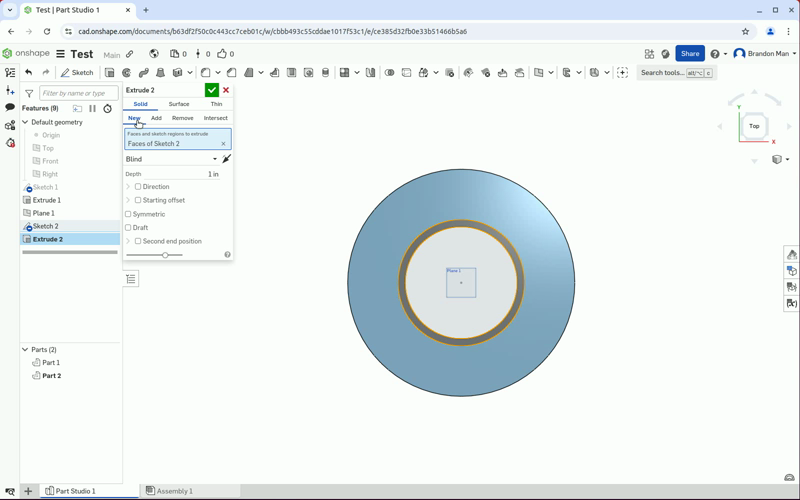
key(tab, 4)
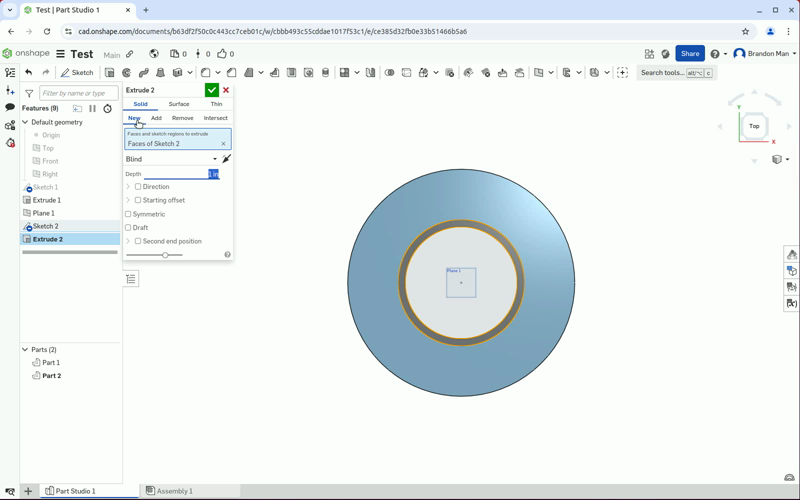
text(8.906)
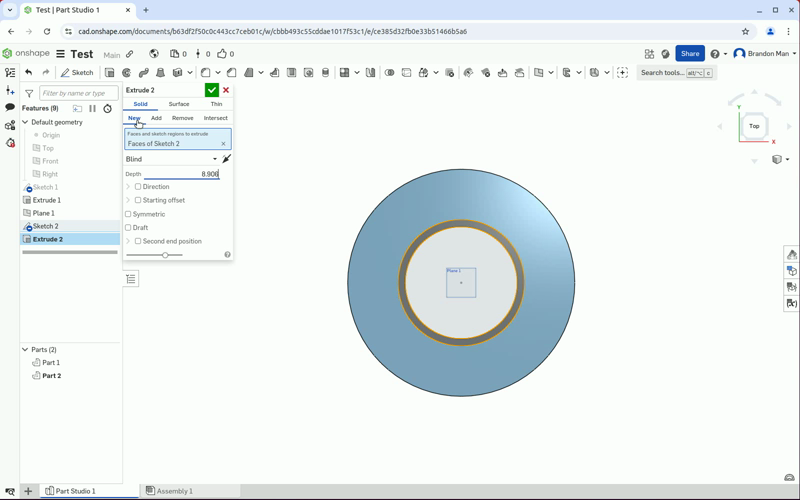
key(enter)
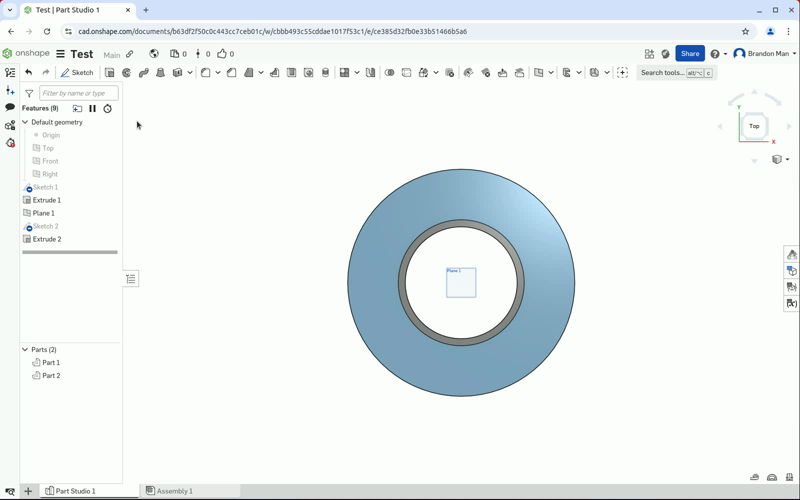
key(shift+h)
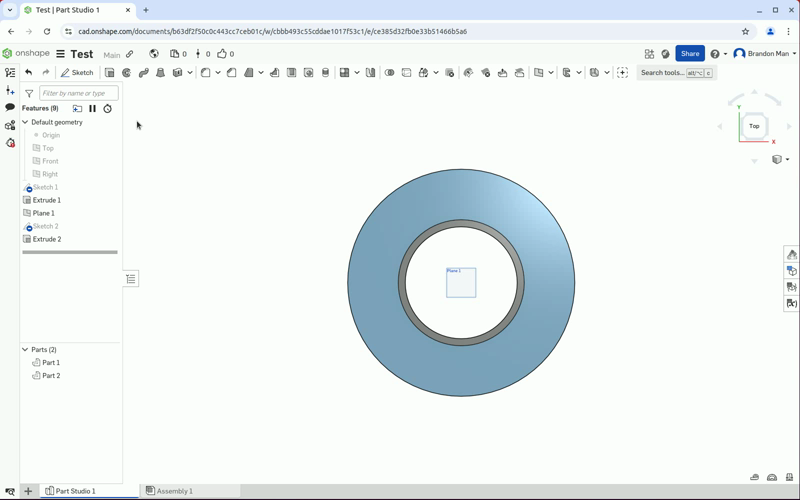
key(shift+h)
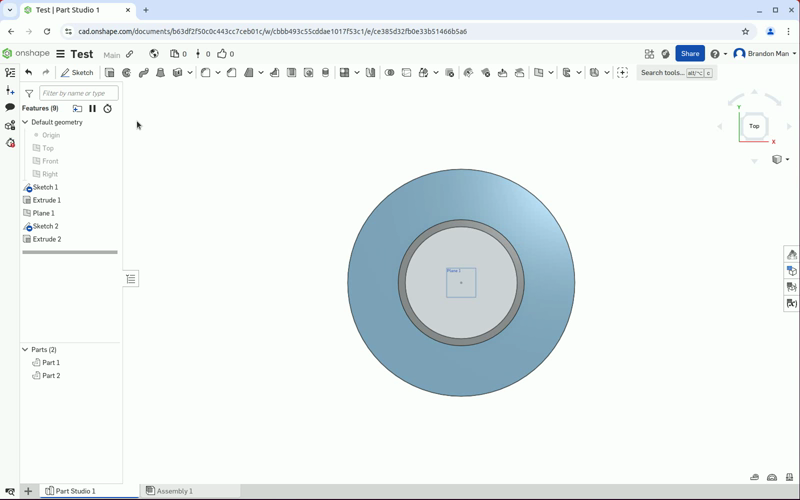
key(shift+7)
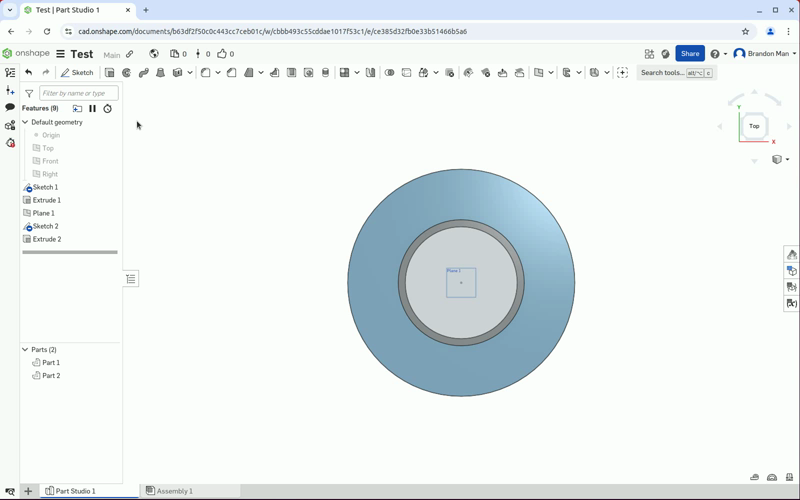
key(up, 3)
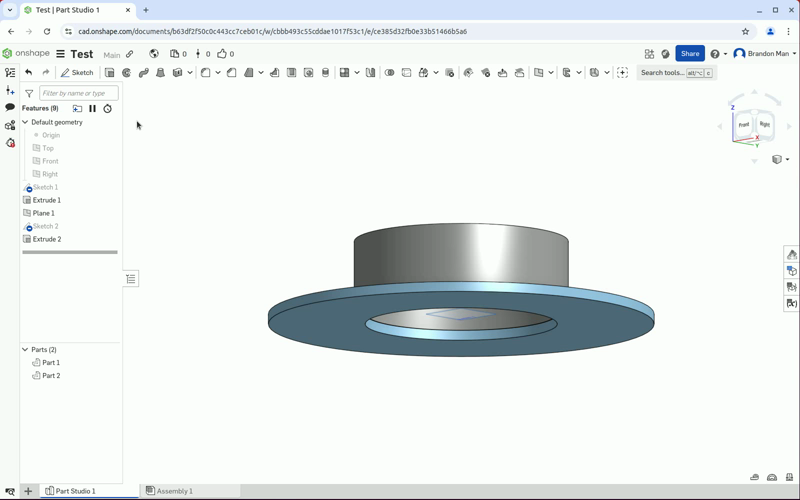
key(left, 3)
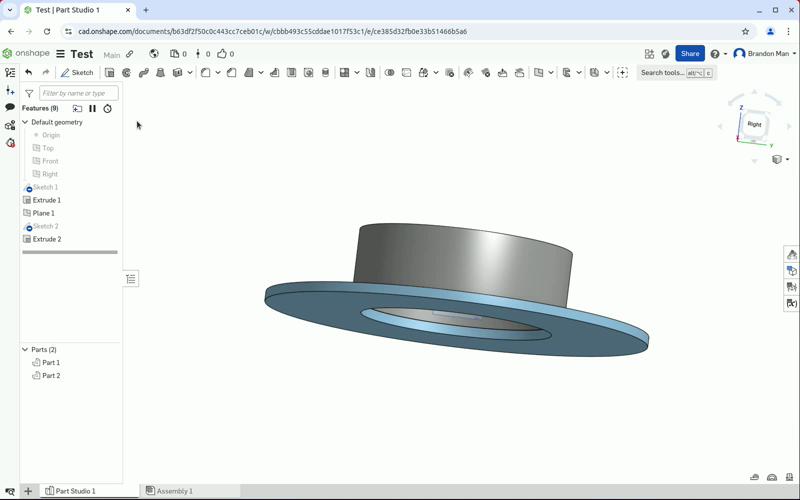
key(right, 3)
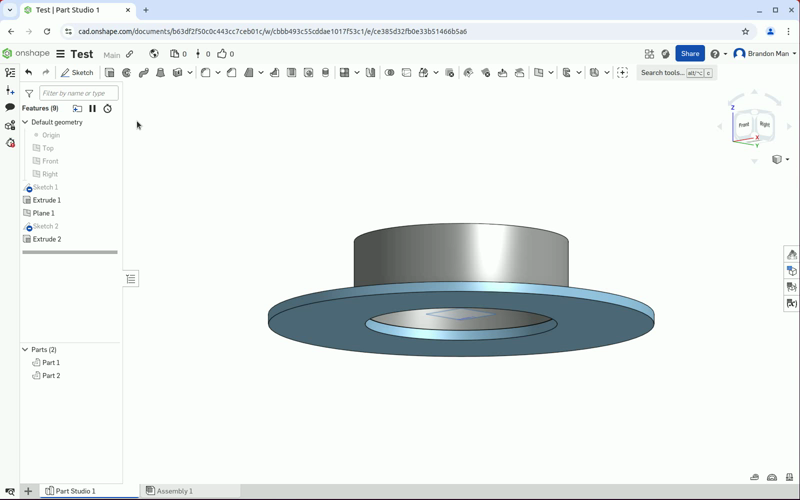
key(down, 3)
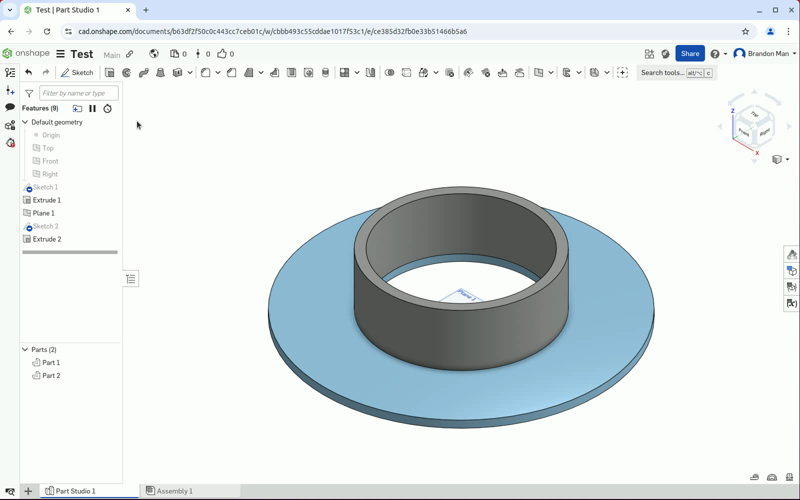
mouse_move(73, 189)
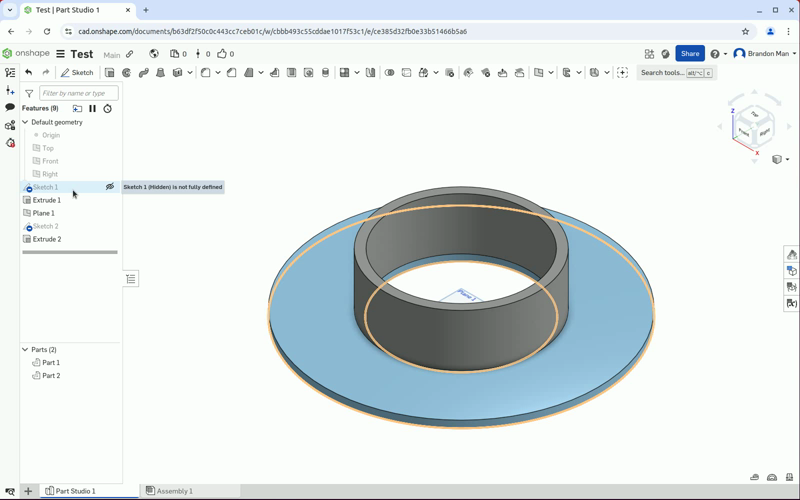
click(73, 189)